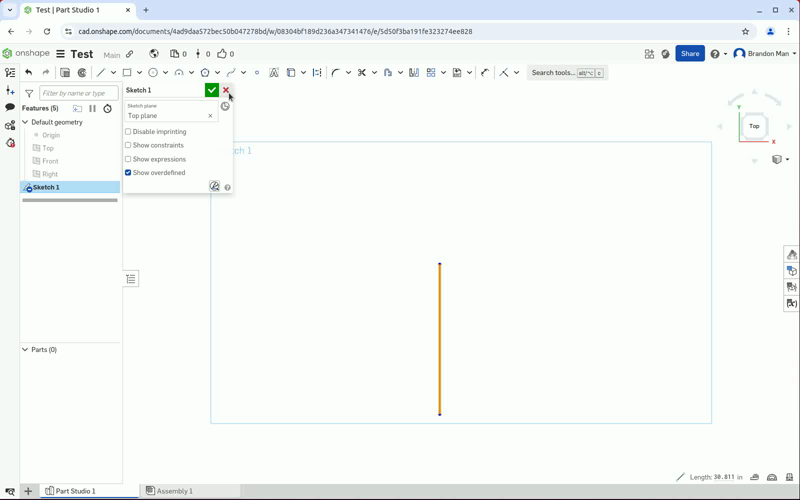
key(shift+h)
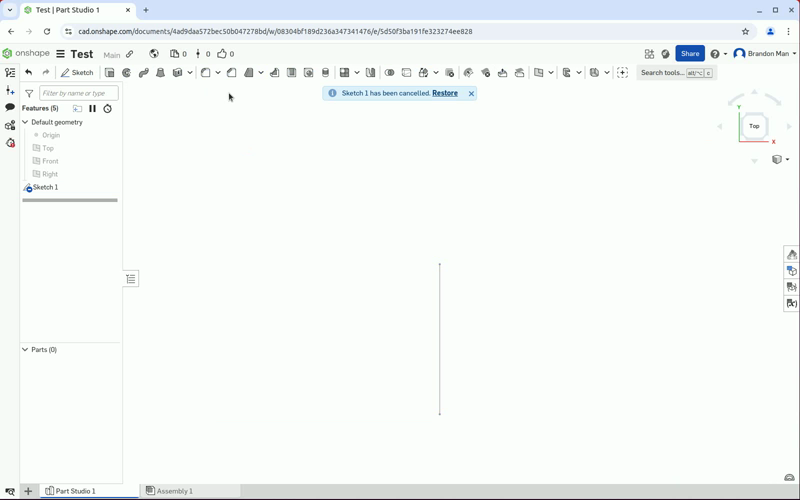
key(shift+s)
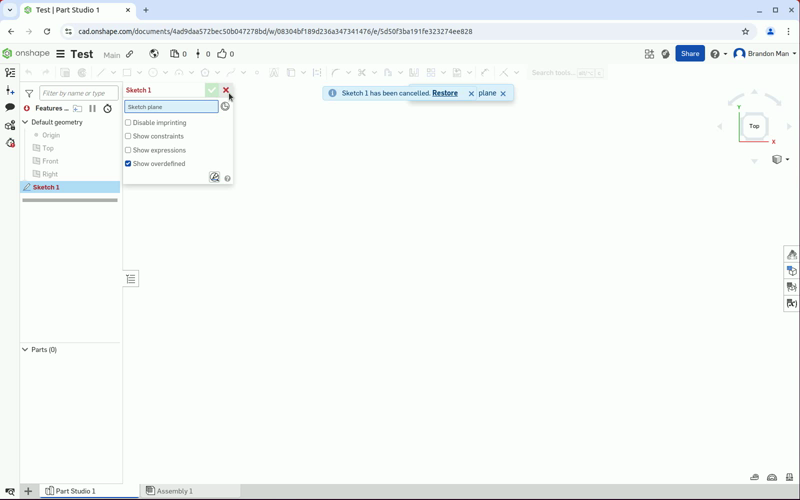
mouse_move(73, 150)
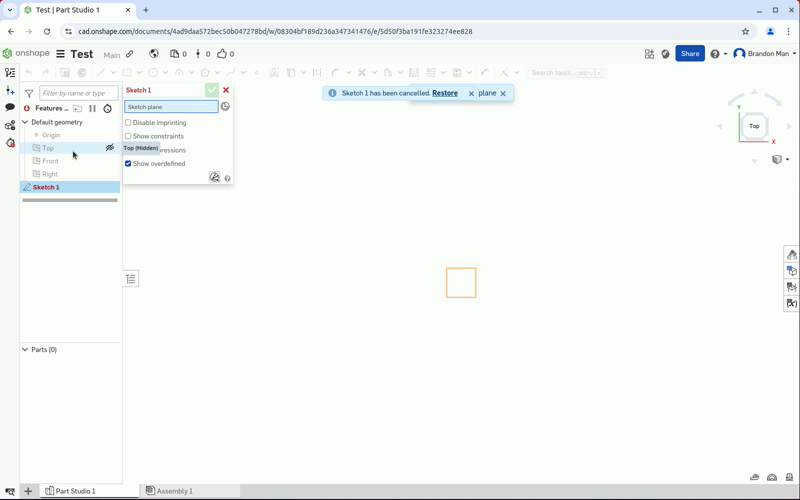
click(73, 150)
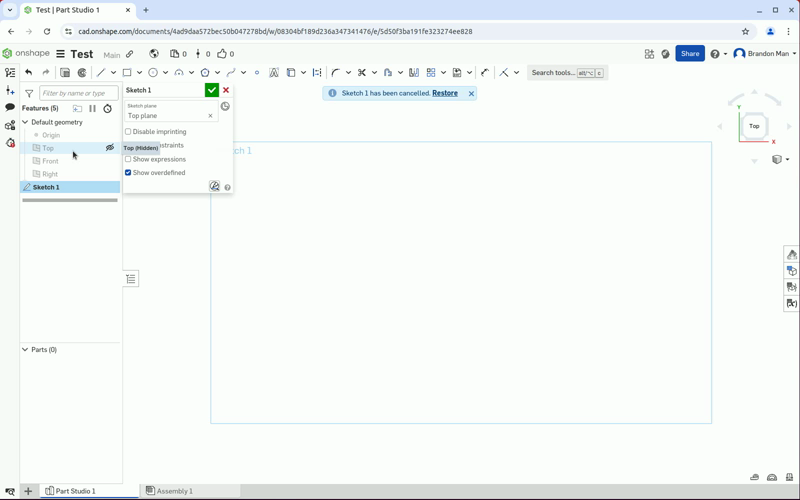
mouse_move(73, 352)
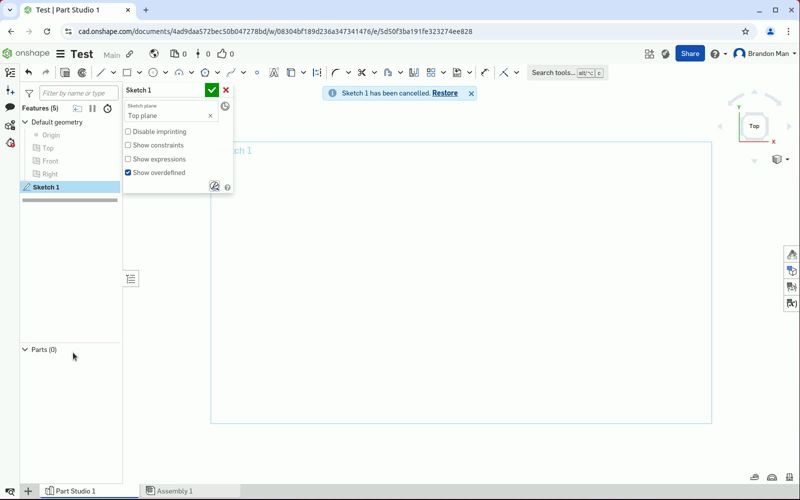
key(y)
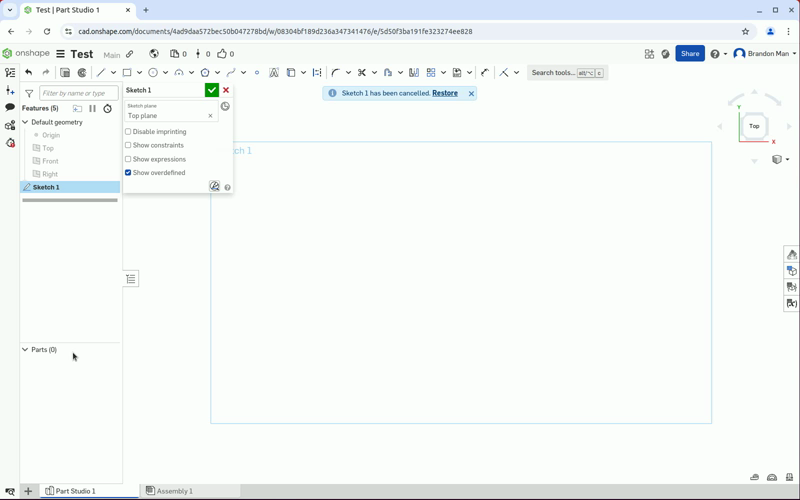
key(c)
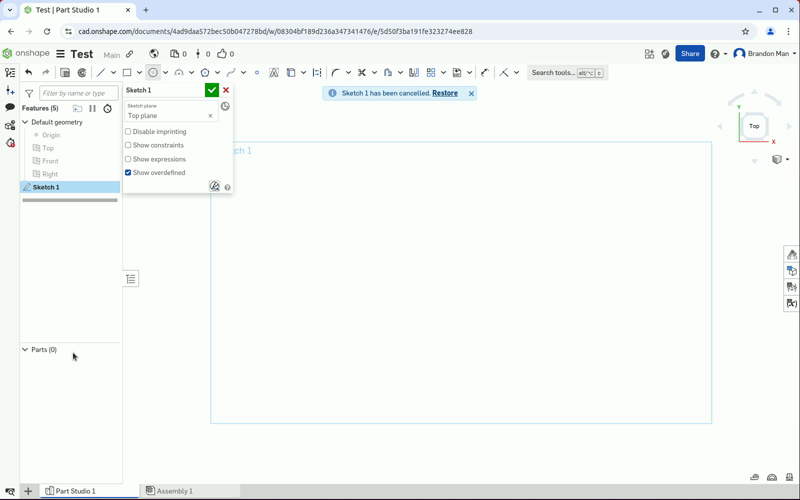
key_down(shift)
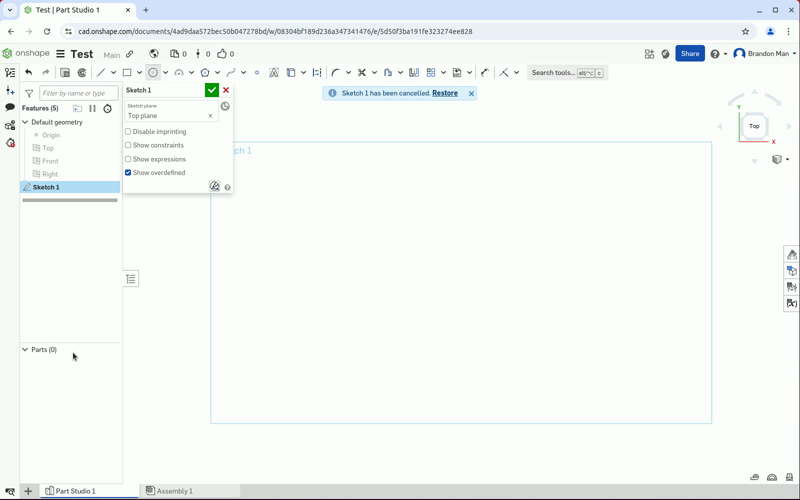
mouse_move(461, 282)
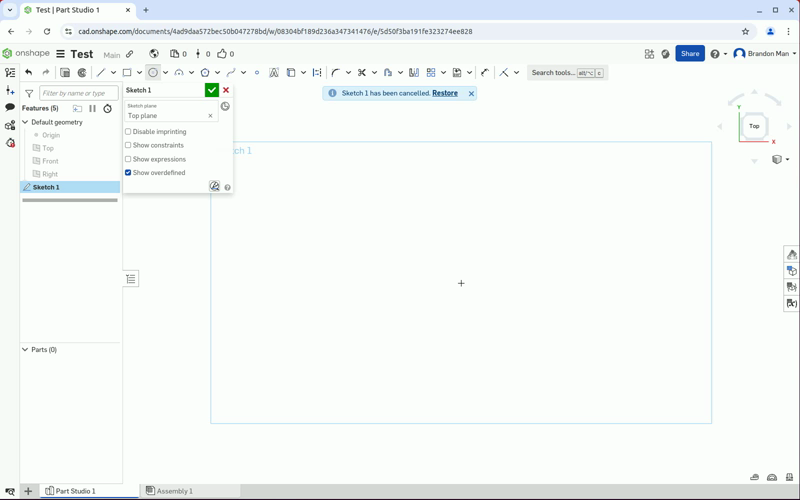
click(461, 282)
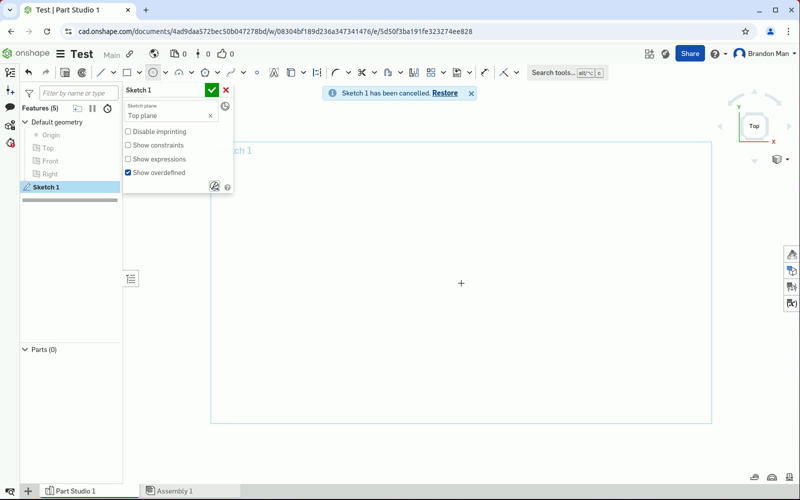
key_up(shift)
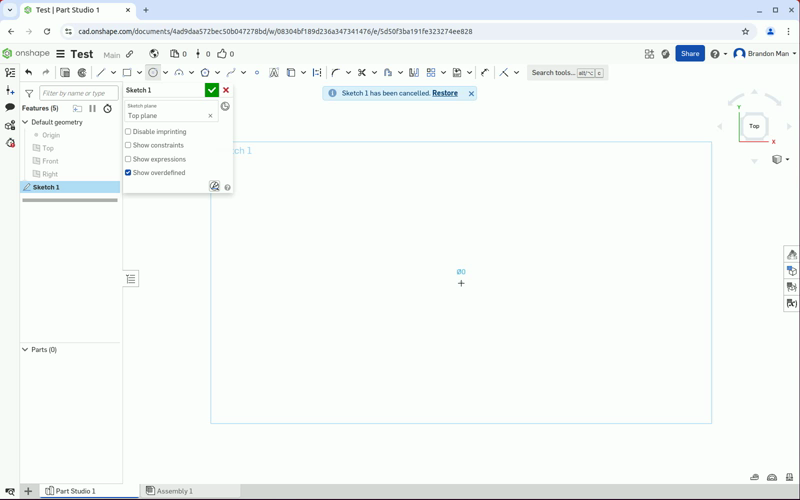
mouse_move(463, 282)
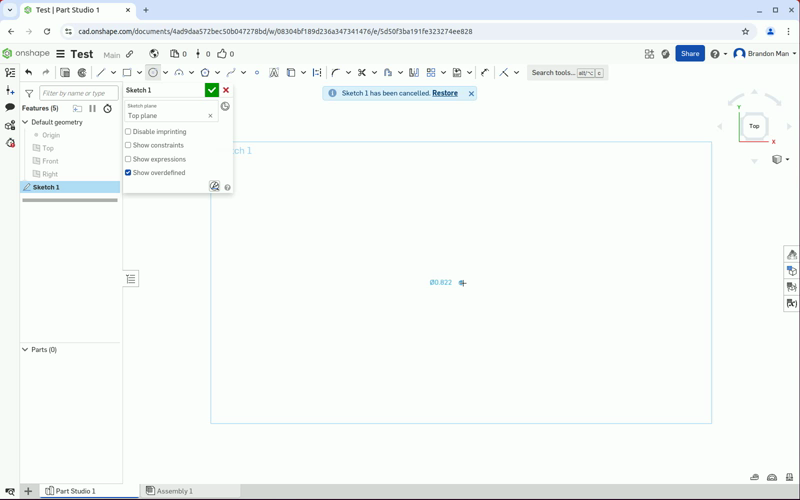
scroll(6)
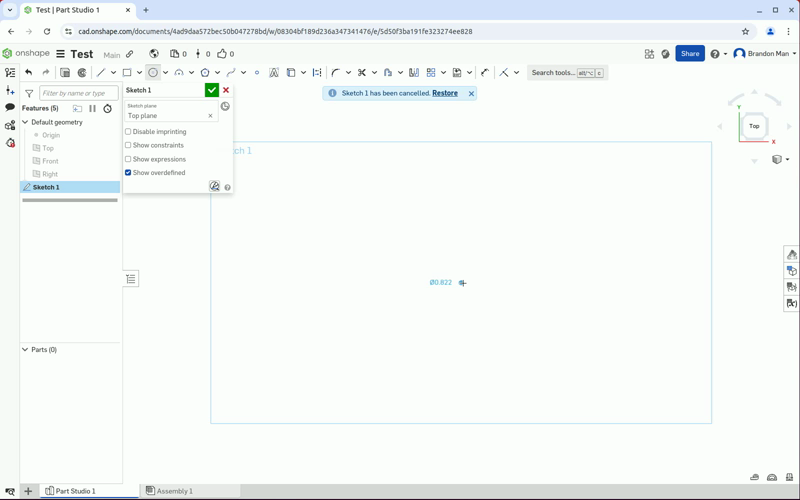
scroll(6)
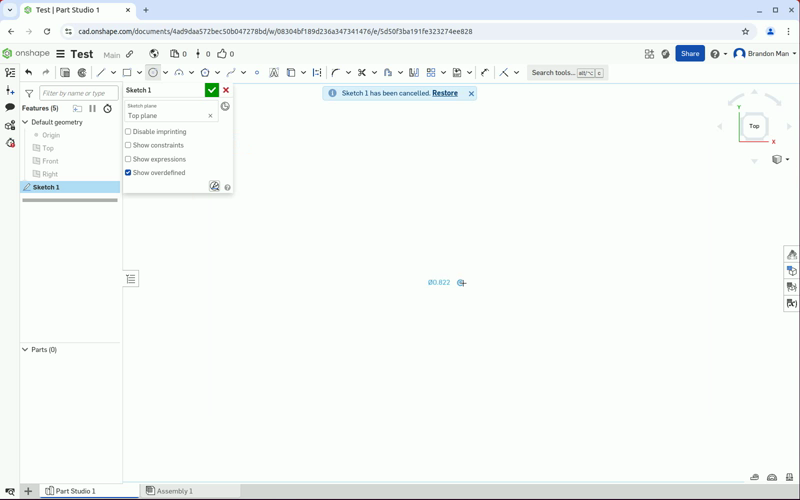
scroll(6)
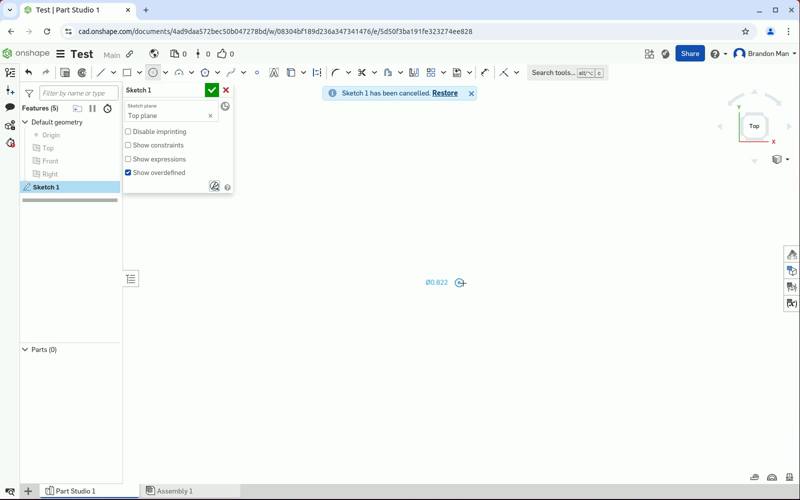
scroll(6)
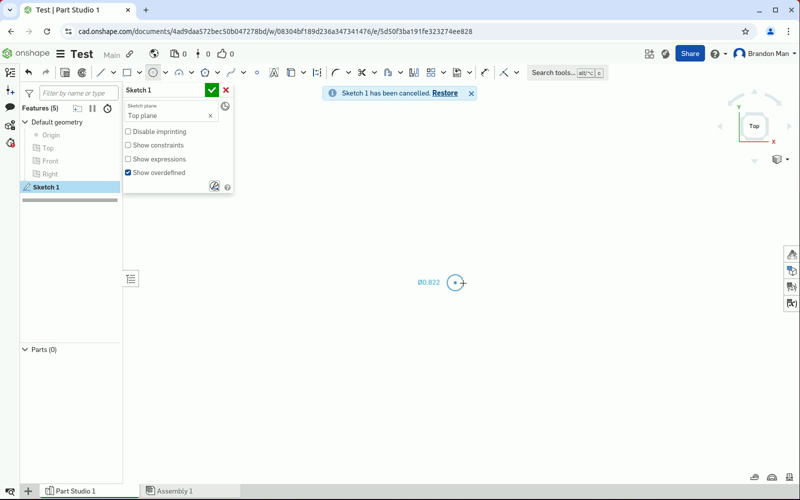
scroll(6)
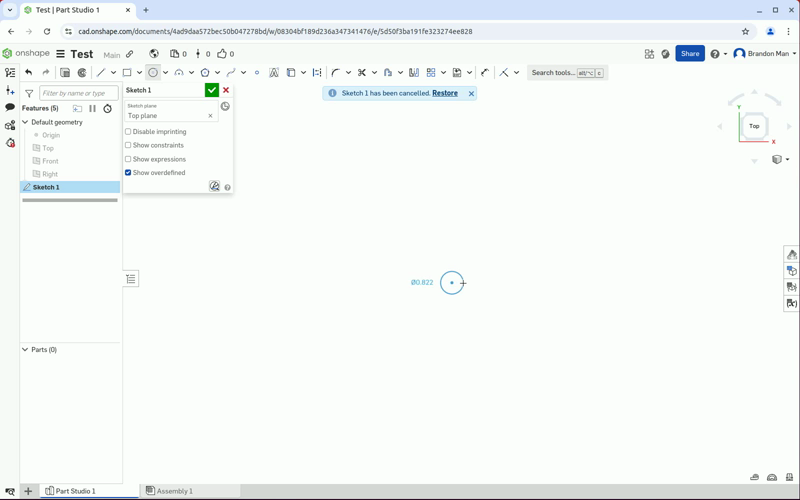
scroll(6)
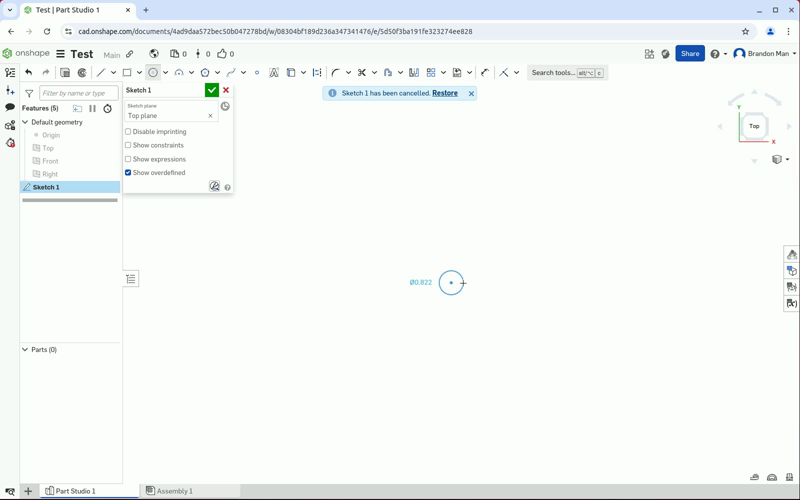
scroll(6)
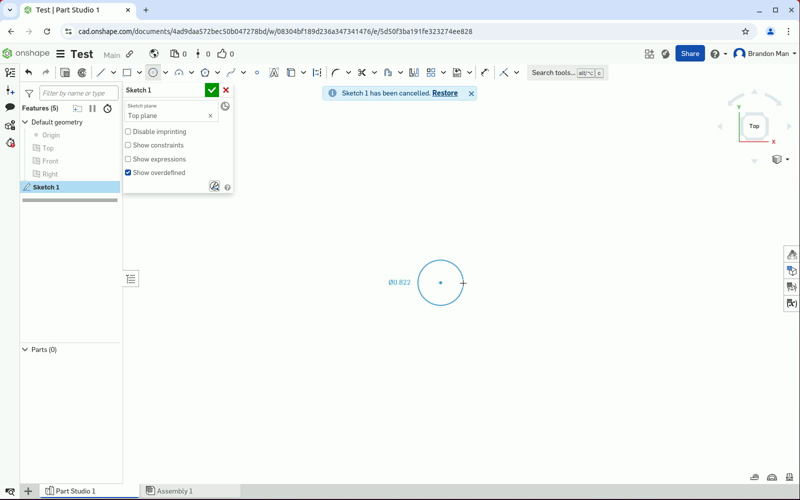
click(463, 282)
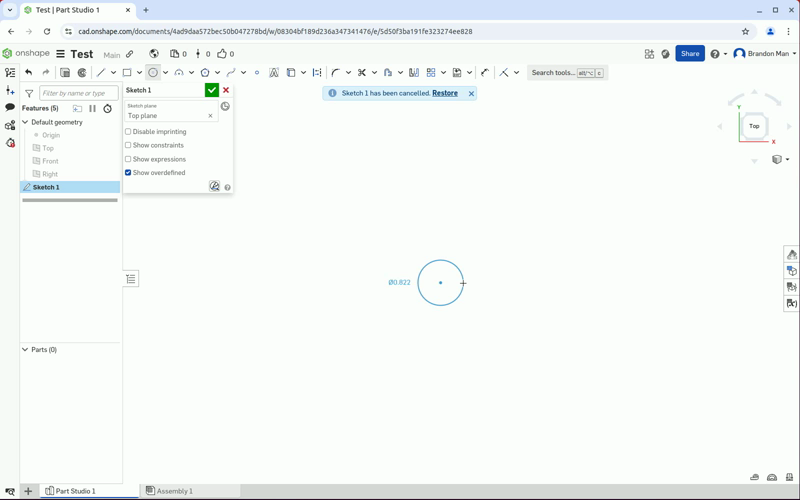
scroll(-6)
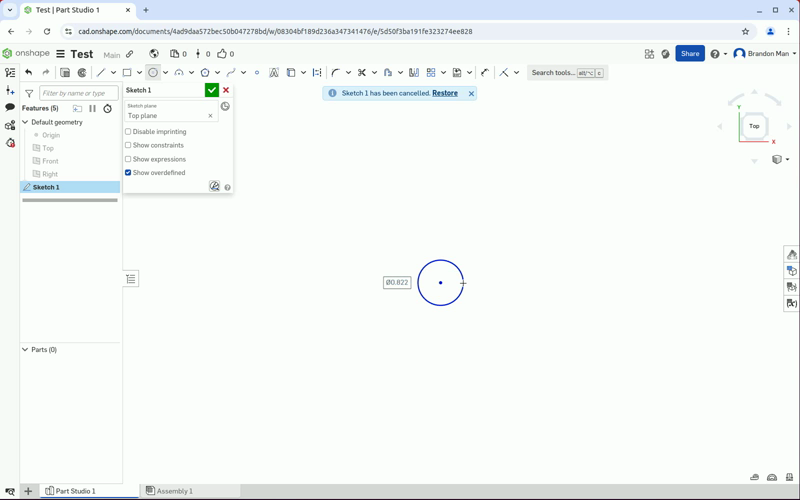
scroll(-6)
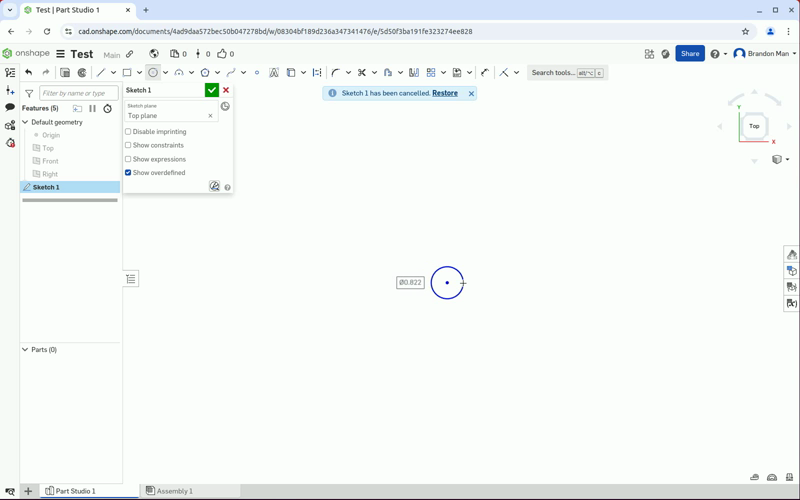
scroll(-6)
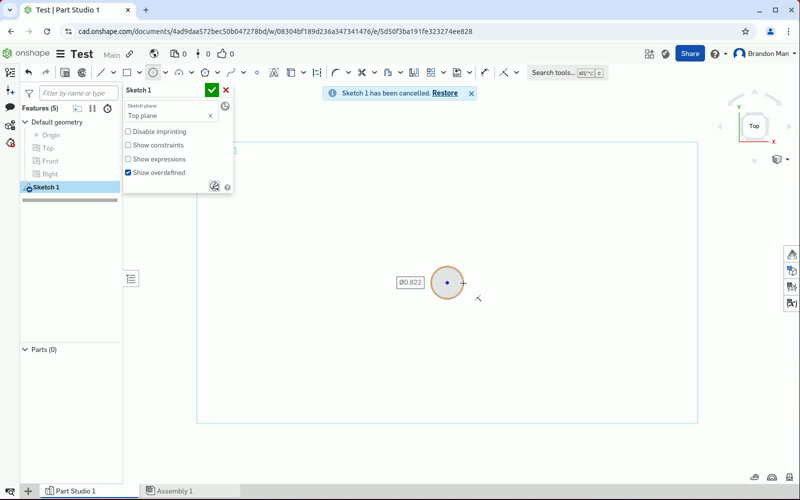
scroll(-6)
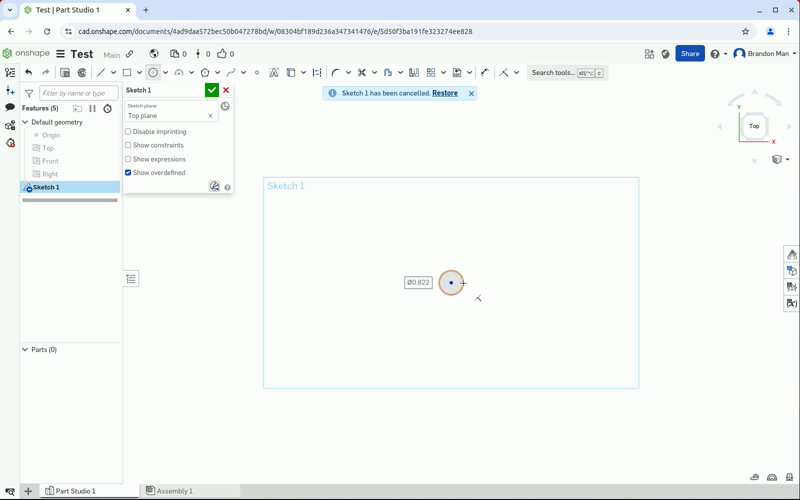
scroll(-6)
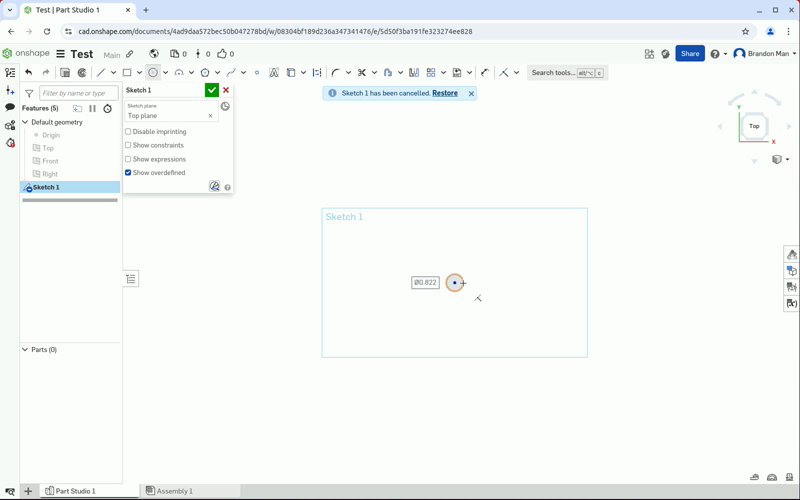
scroll(-6)
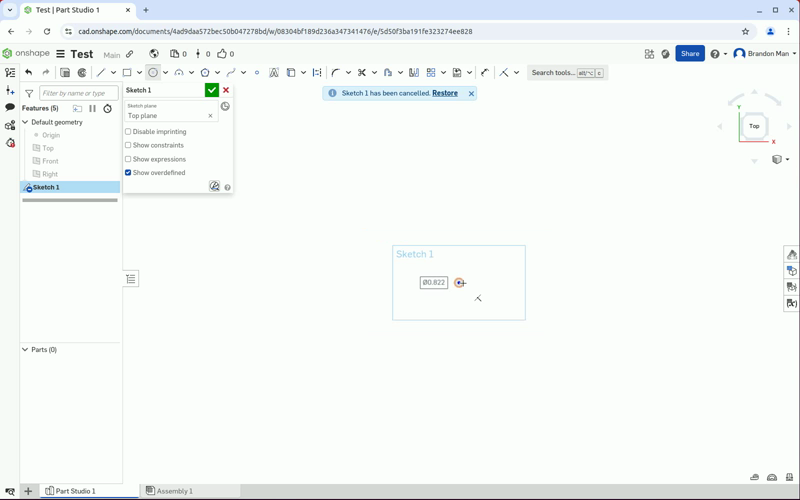
scroll(-6)
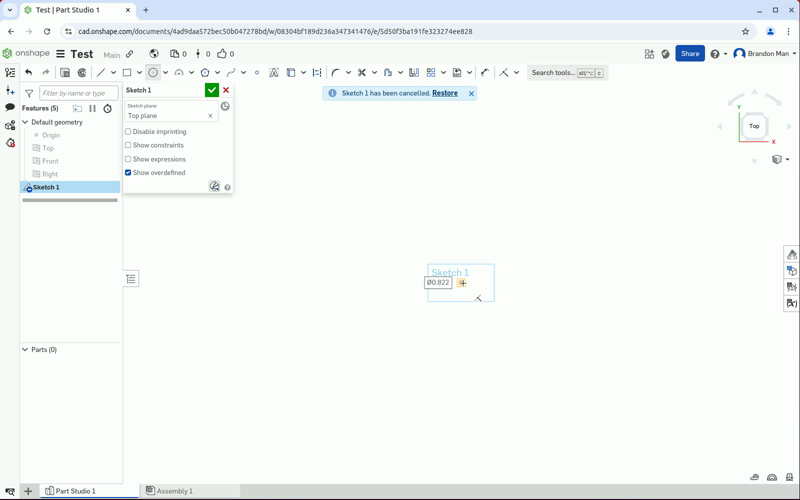
key(esc)
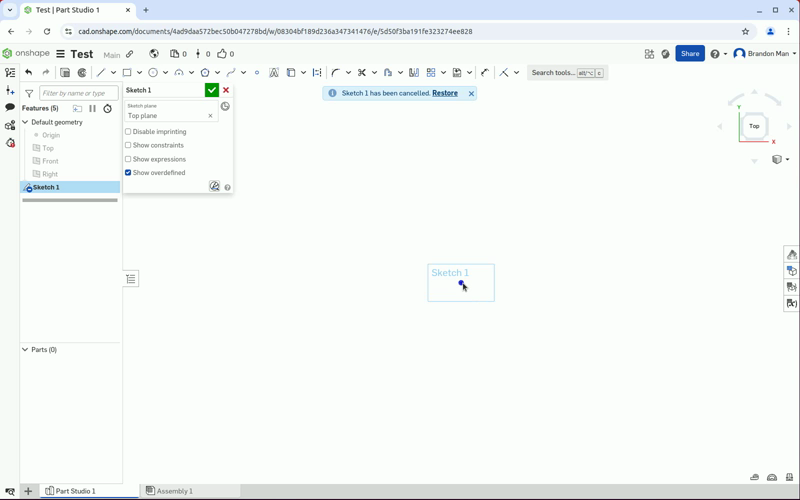
mouse_move(460, 282)
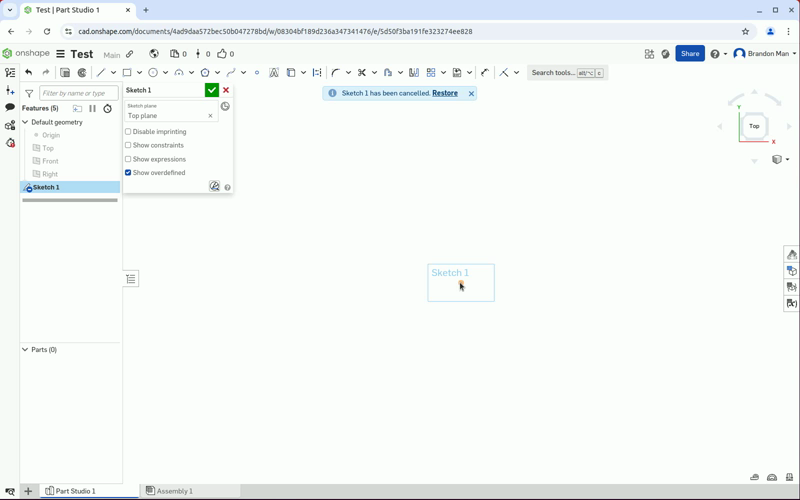
scroll(6)
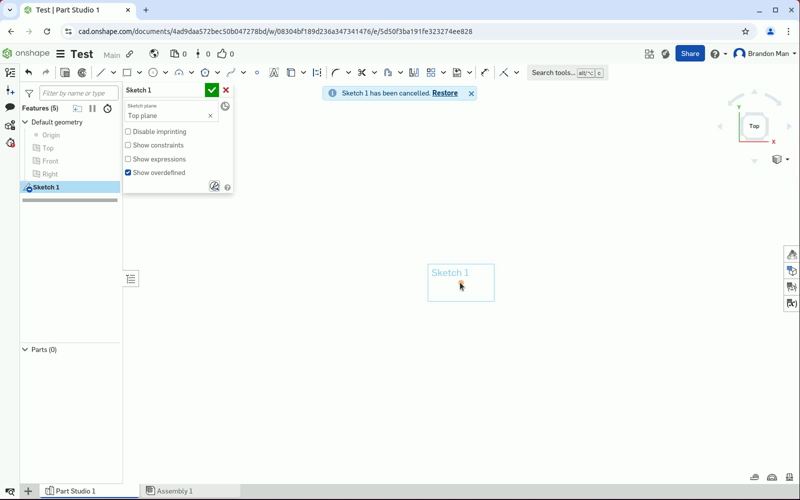
scroll(6)
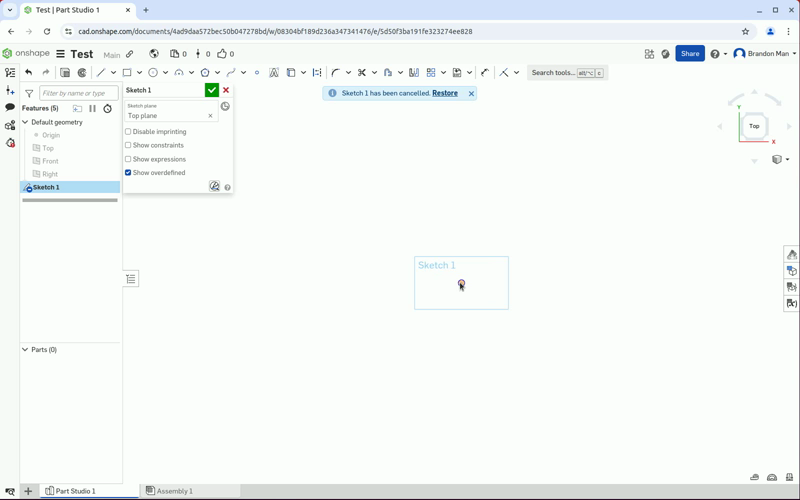
scroll(6)
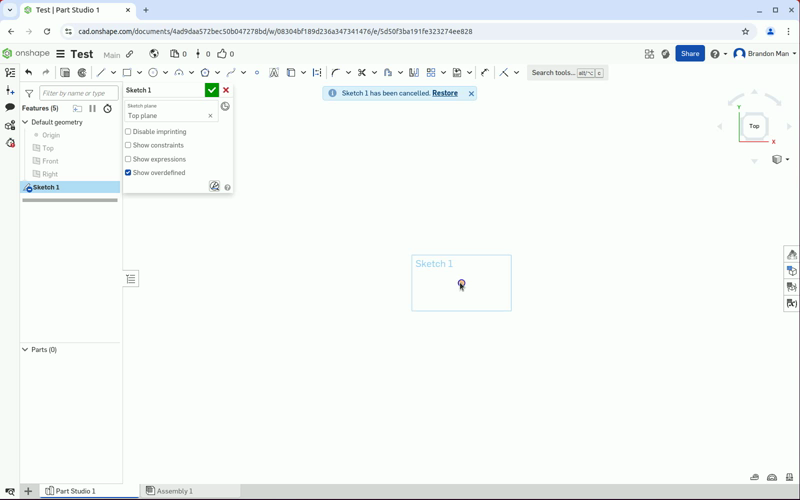
scroll(6)
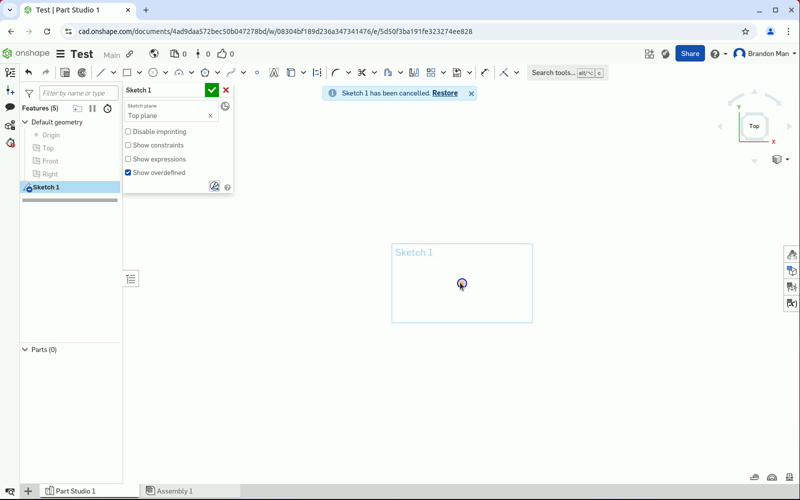
scroll(6)
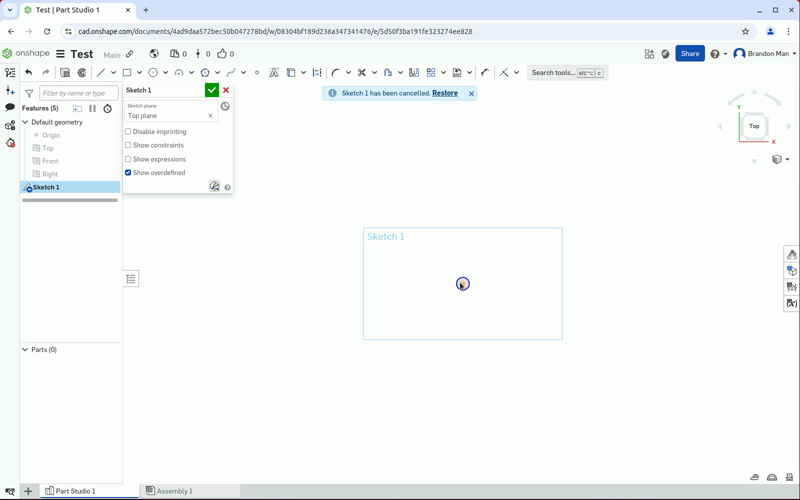
scroll(6)
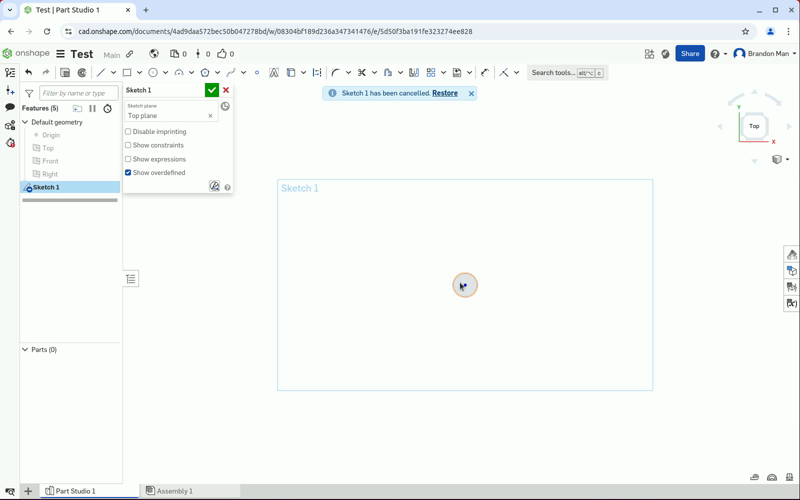
scroll(6)
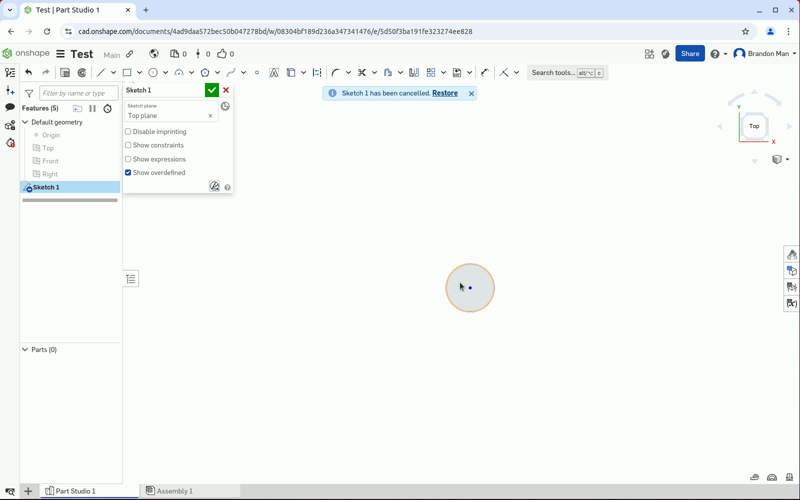
click(460, 282)
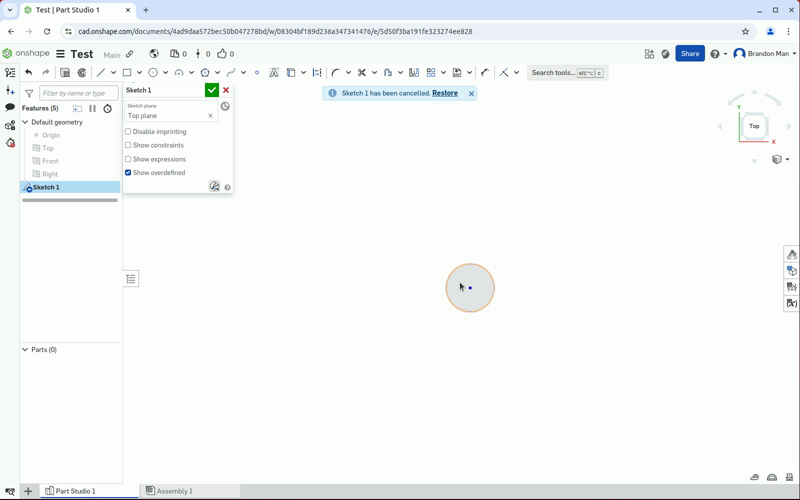
scroll(-6)
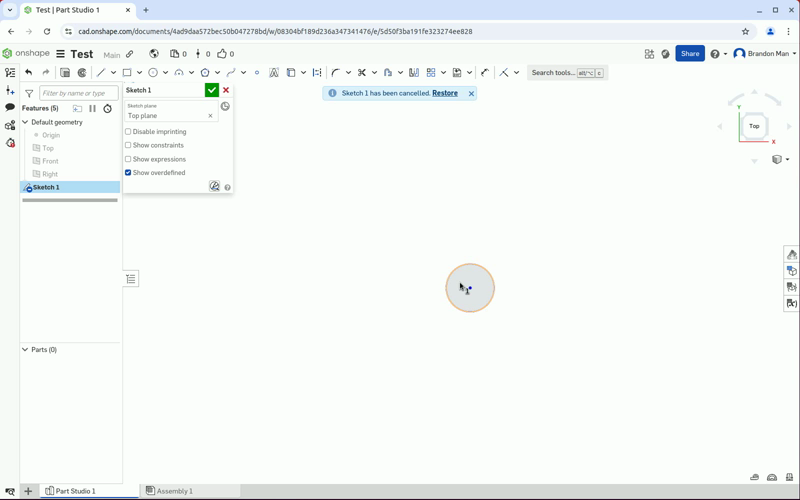
scroll(-6)
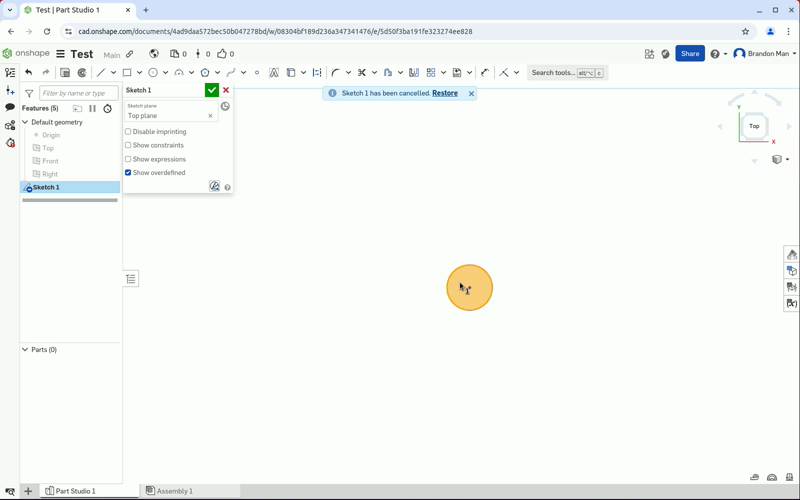
scroll(-6)
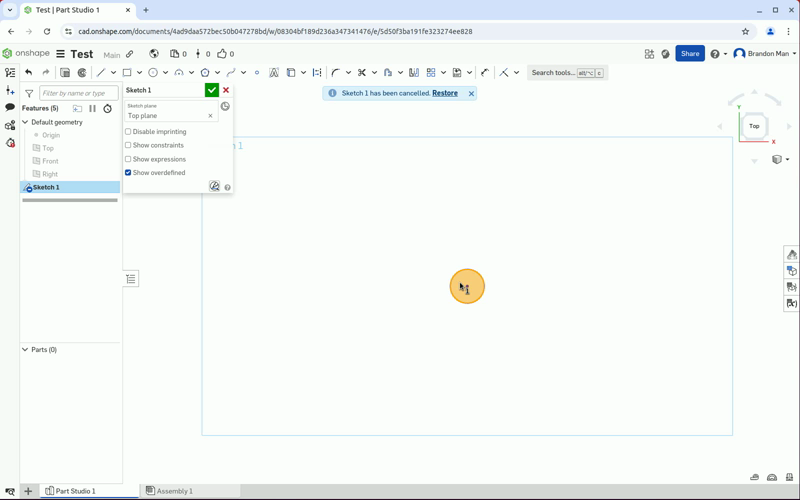
scroll(-6)
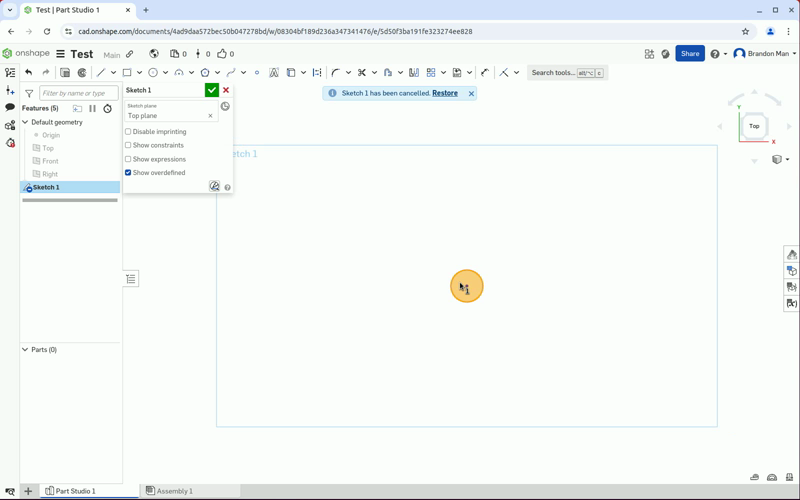
scroll(-6)
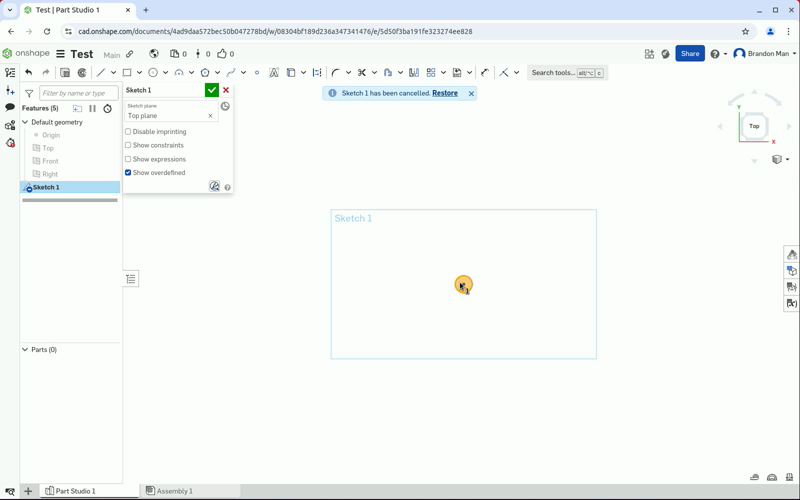
scroll(-6)
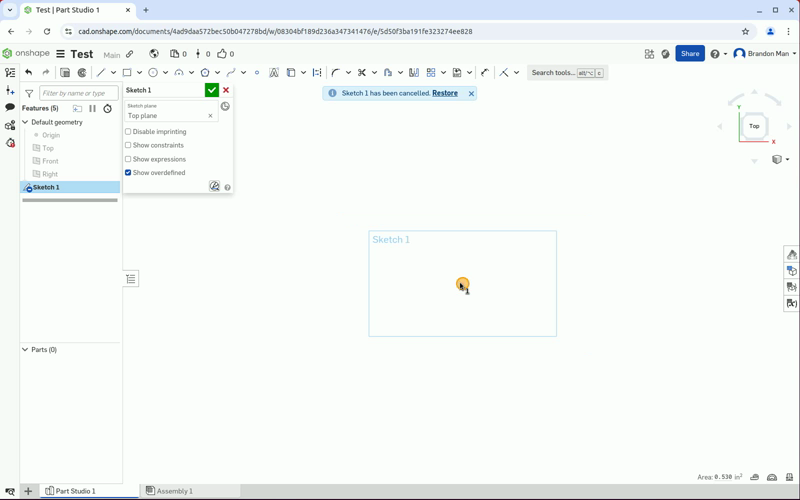
scroll(-6)
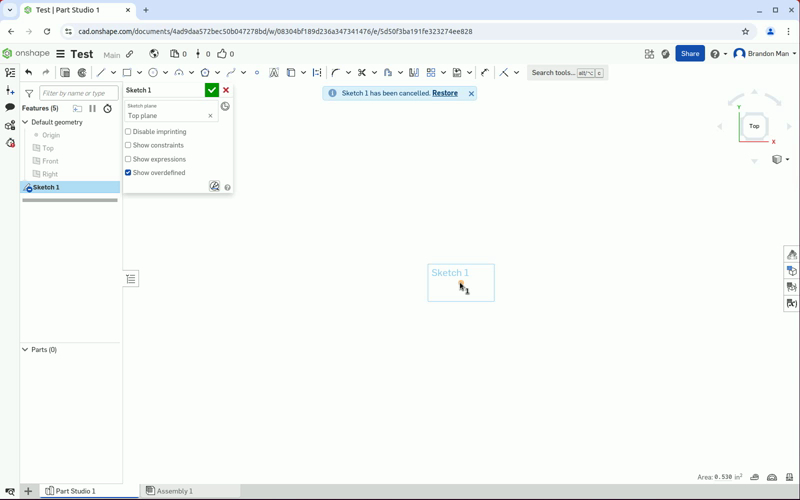
mouse_move(73, 352)
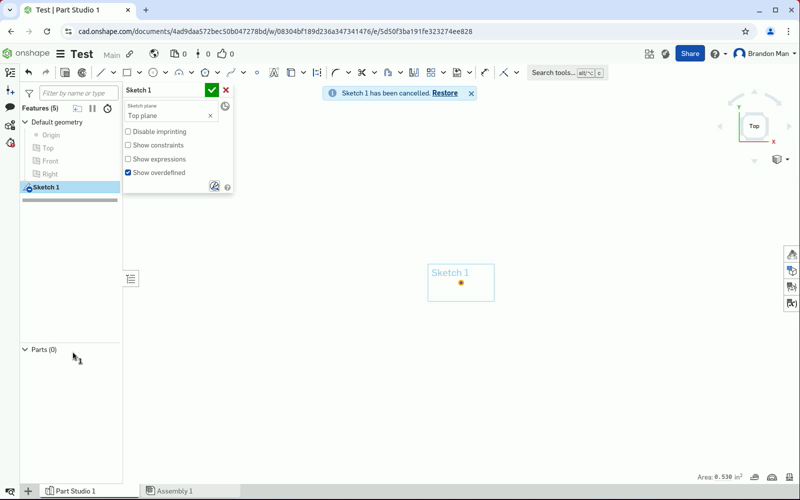
key(shift+y)
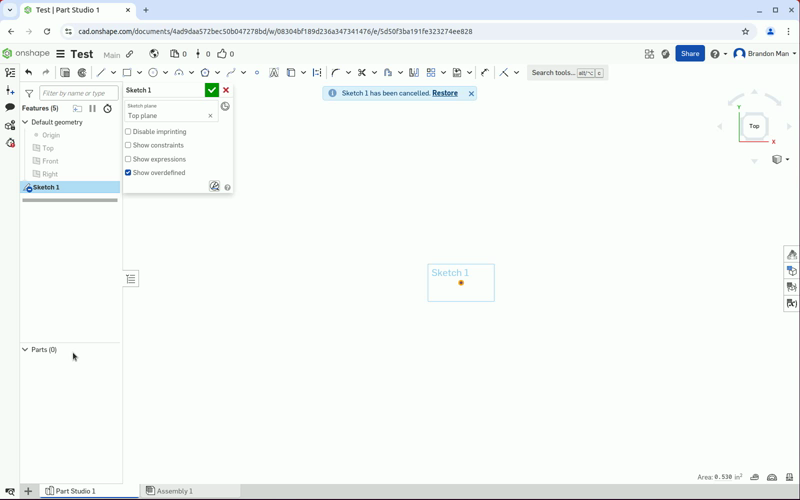
key(shift+e)
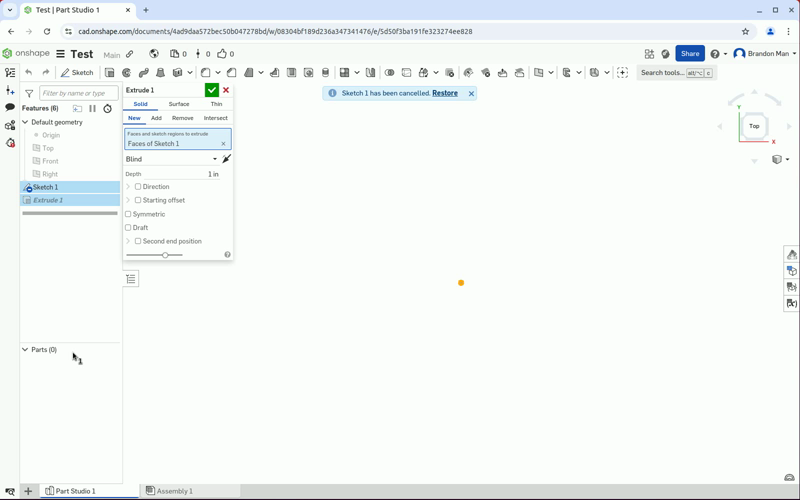
mouse_move(143, 106)
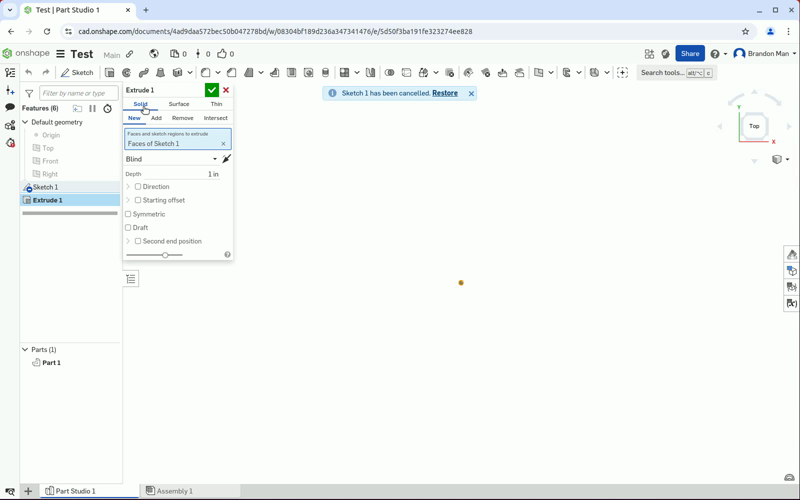
click(143, 106)
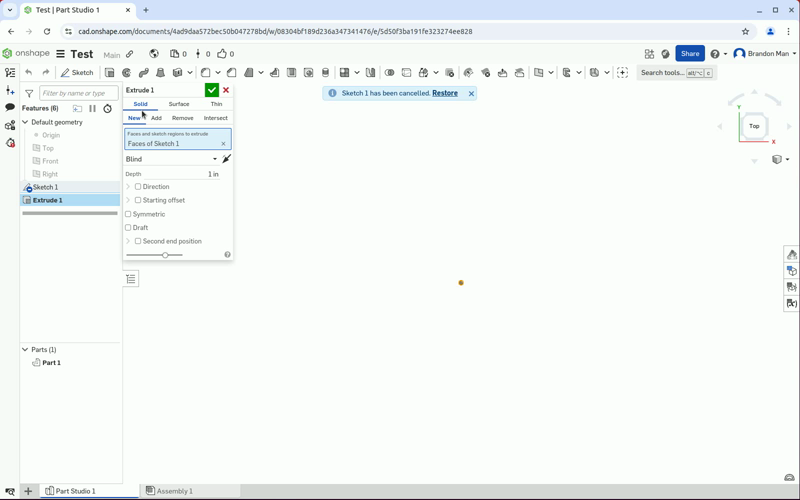
mouse_move(137, 120)
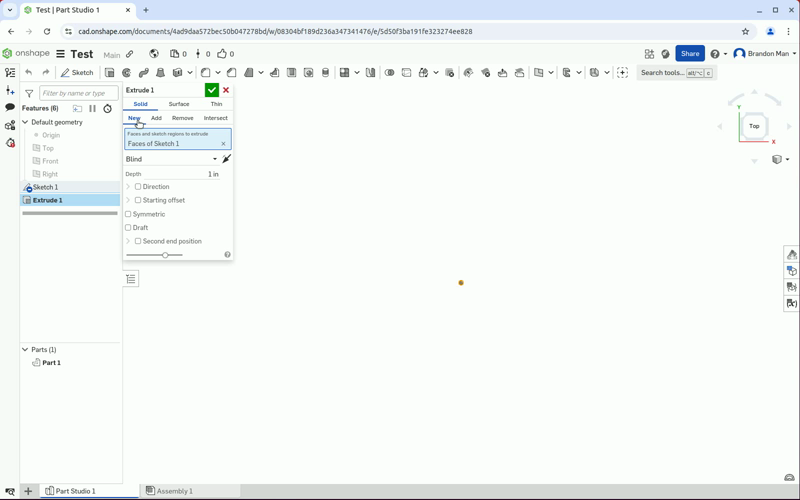
click(137, 120)
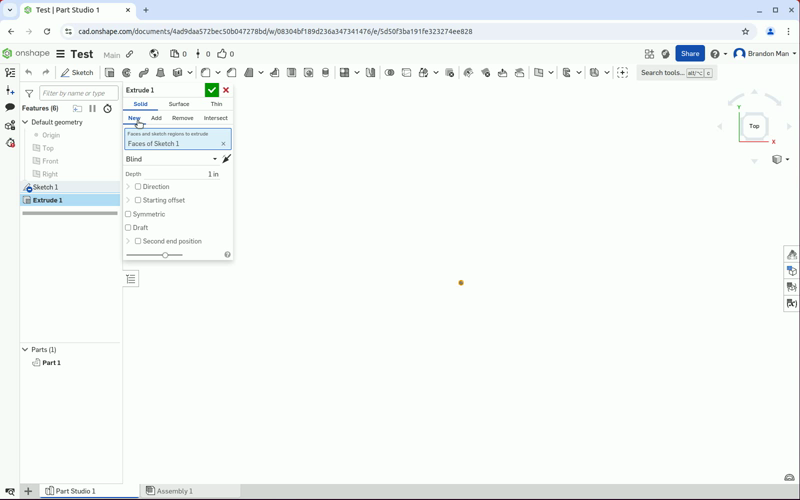
key(tab, 4)
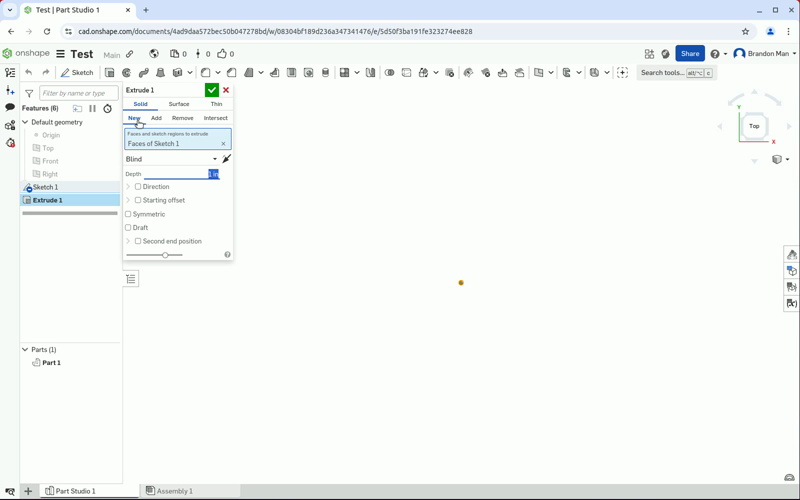
text(-19.979)
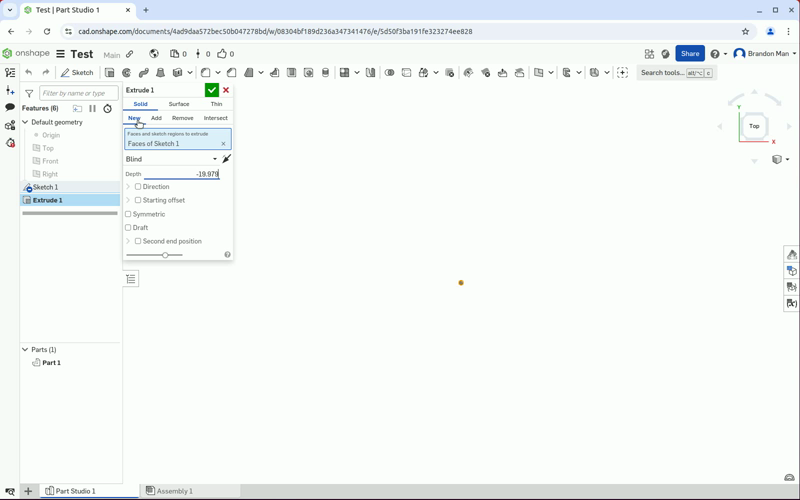
key(enter)
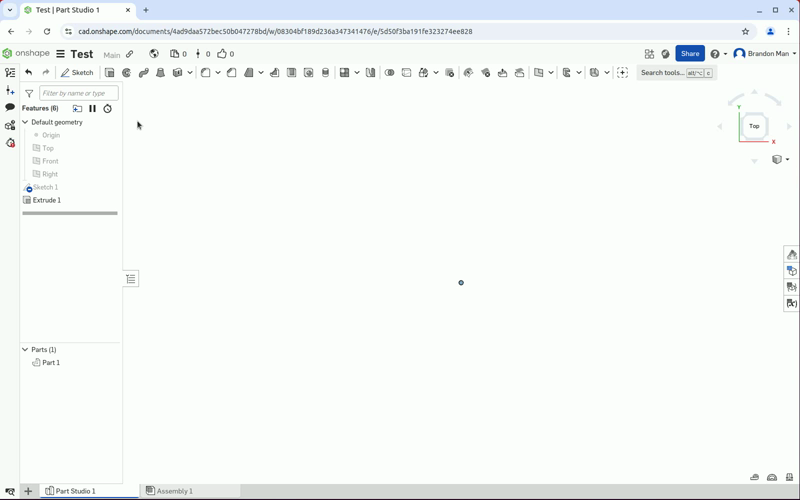
key(shift+h)
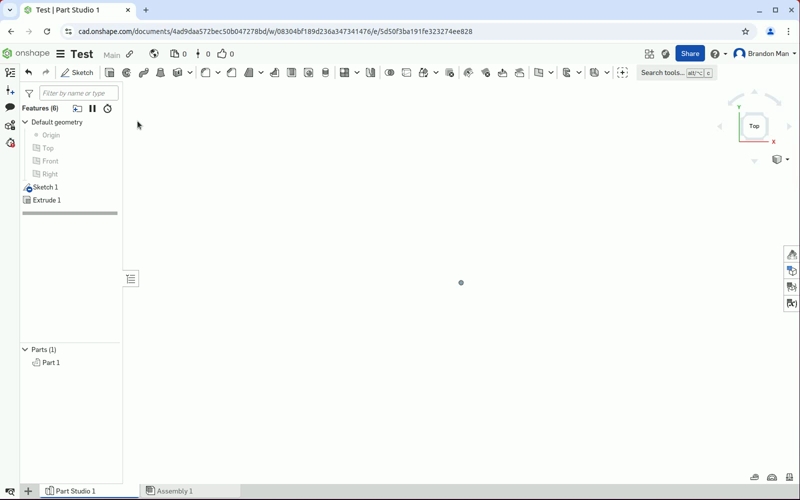
key(shift+h)
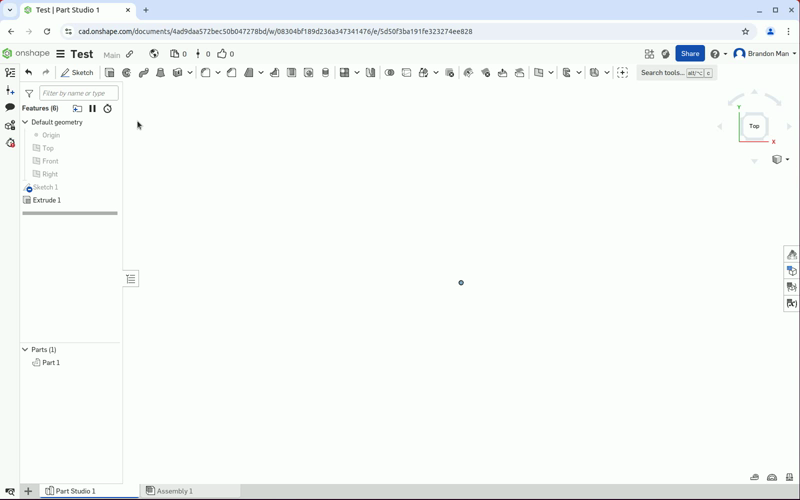
mouse_move(73, 189)
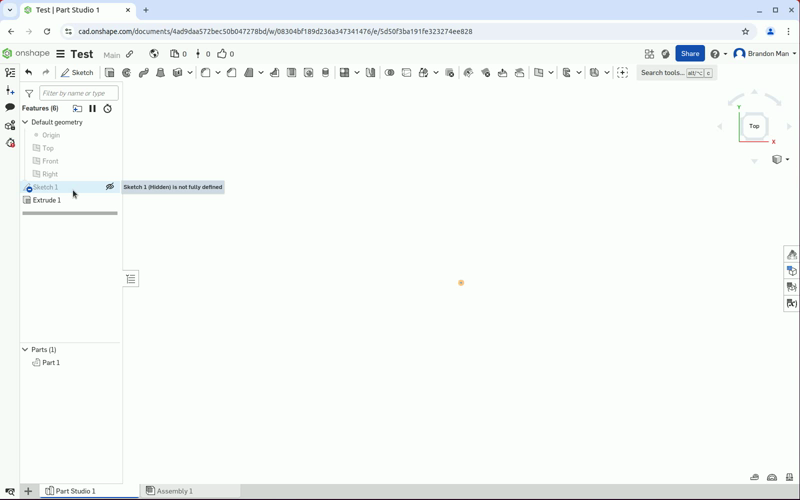
click(73, 189)
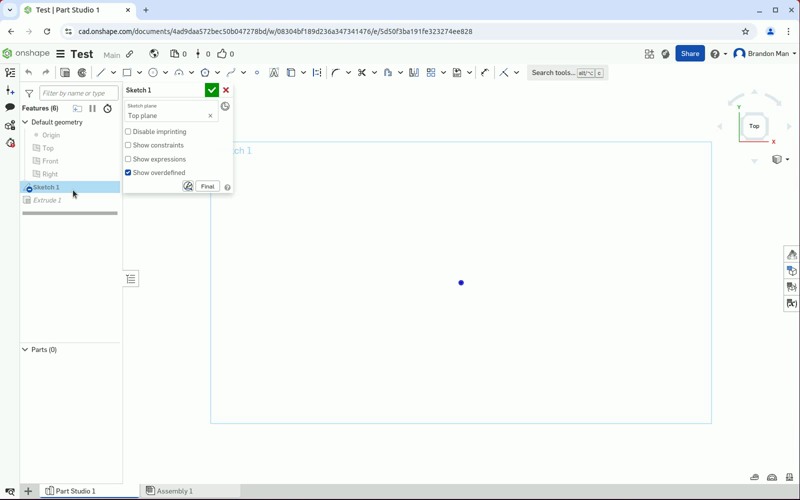
mouse_move(229, 92)
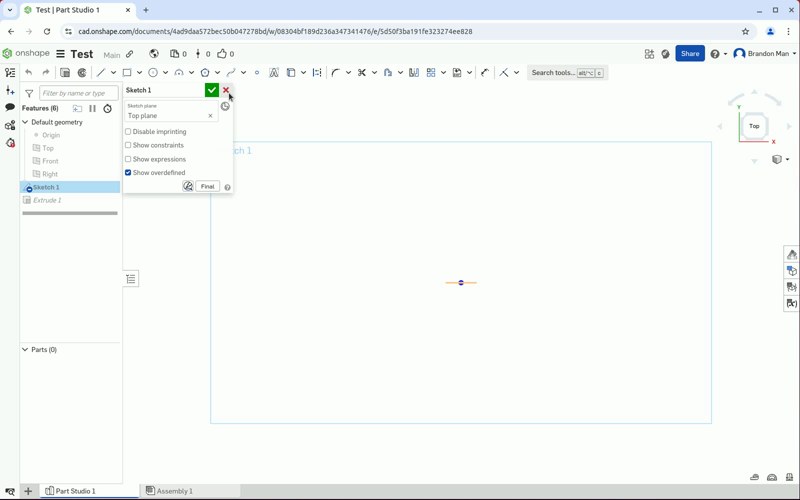
click(229, 92)
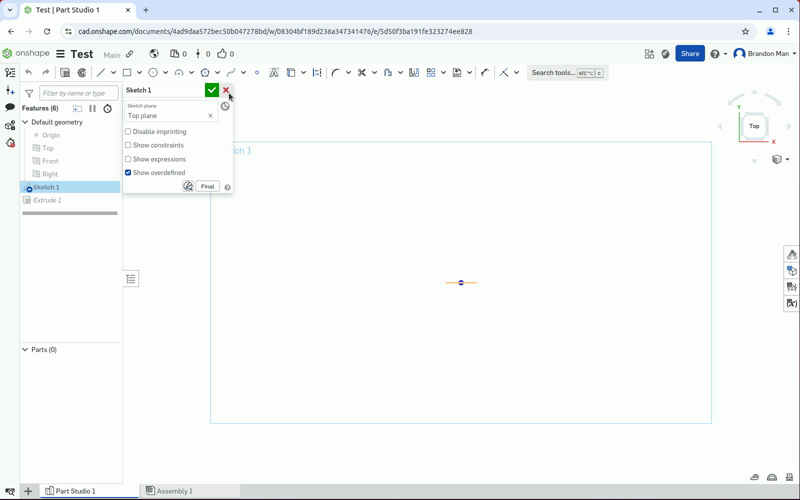
key(shift+s)
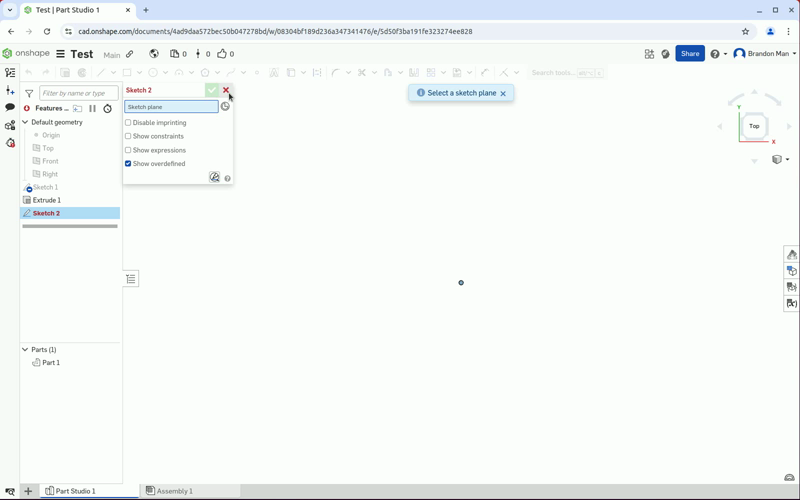
mouse_move(73, 150)
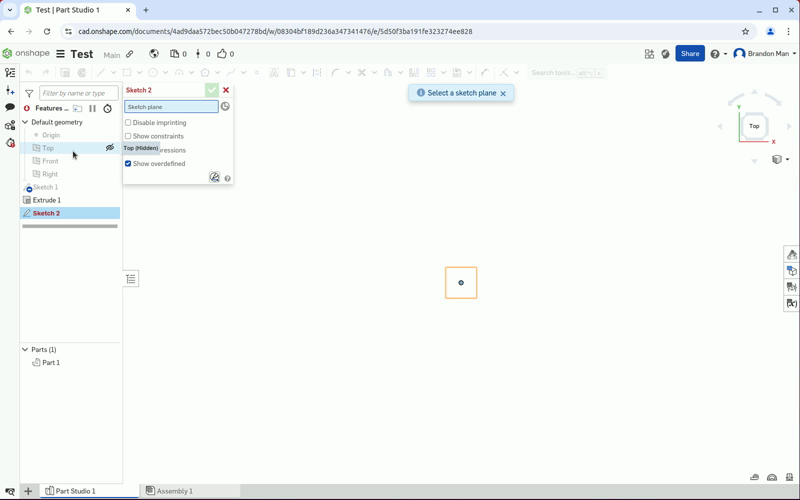
click(73, 150)
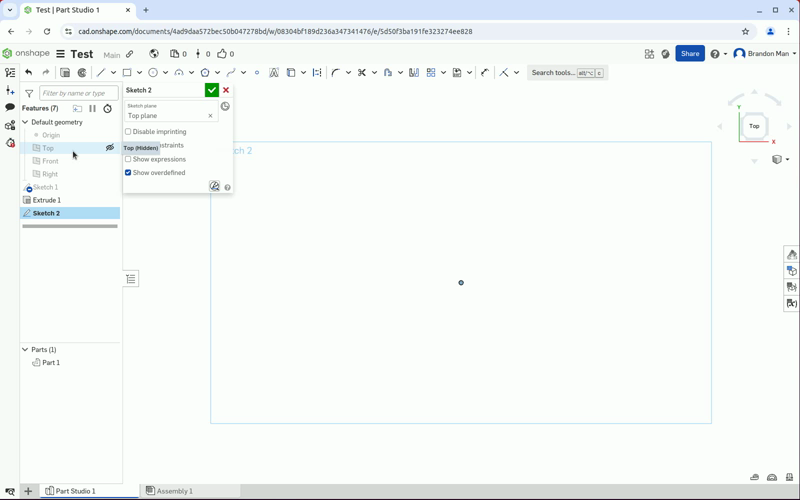
mouse_move(73, 352)
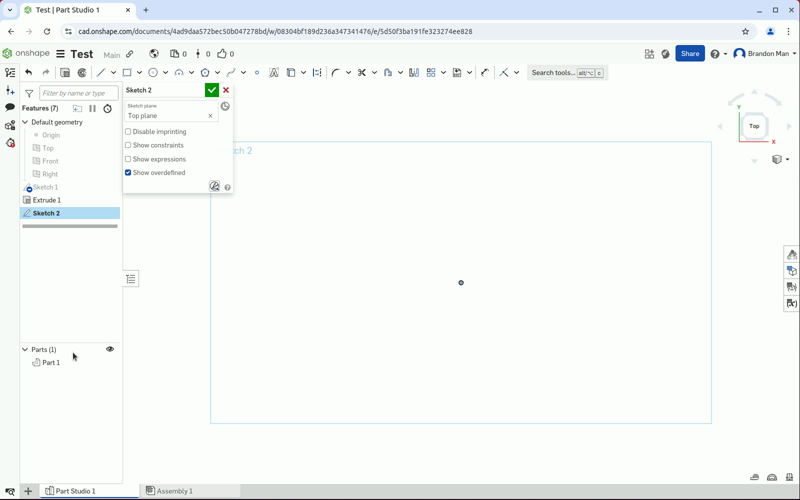
key(y)
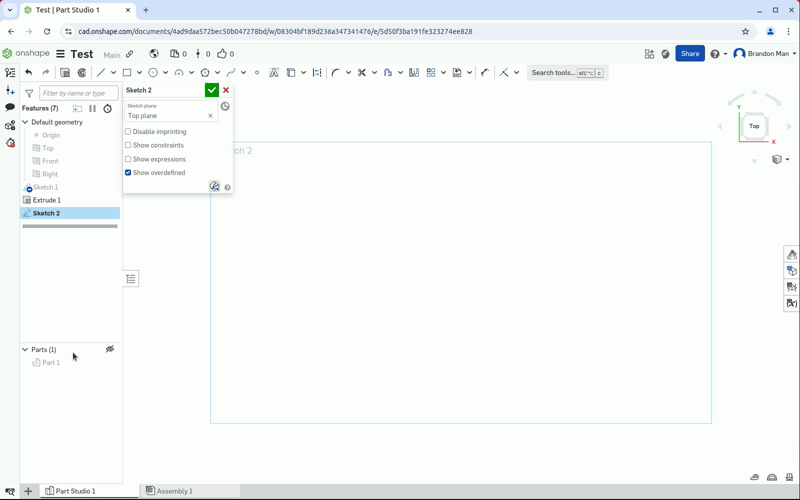
key(c)
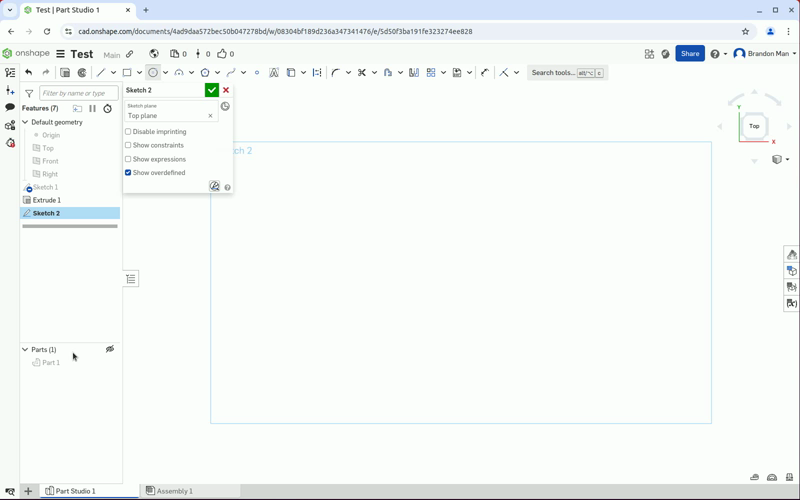
key_down(shift)
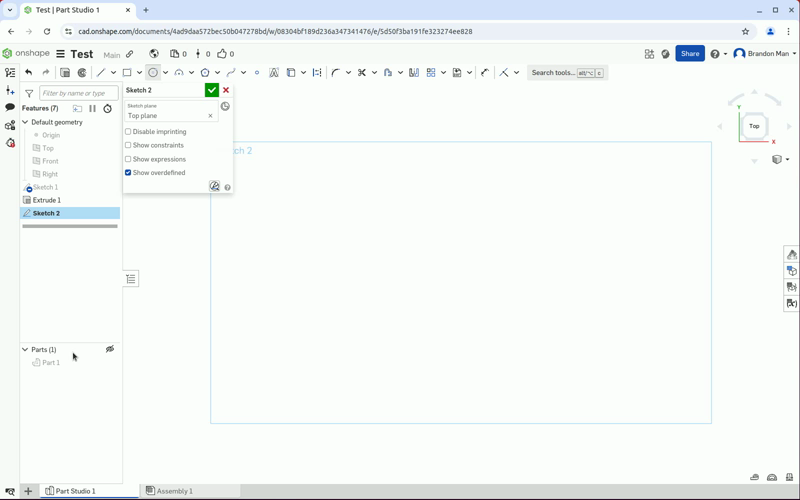
mouse_move(350, 282)
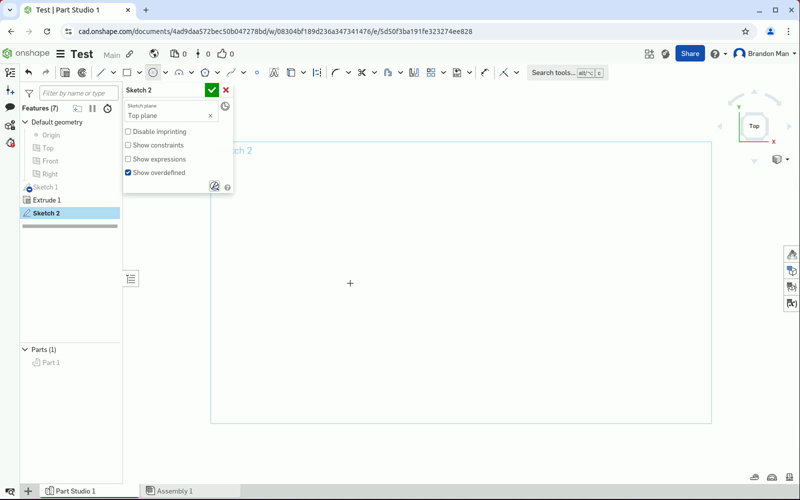
click(350, 282)
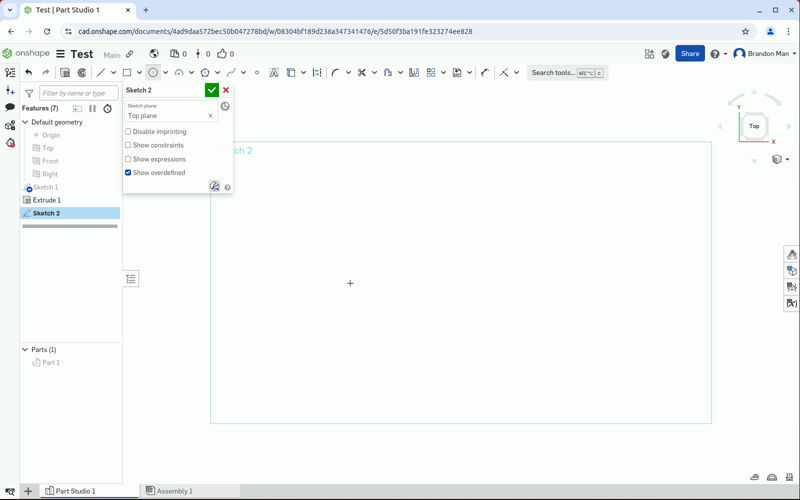
key_up(shift)
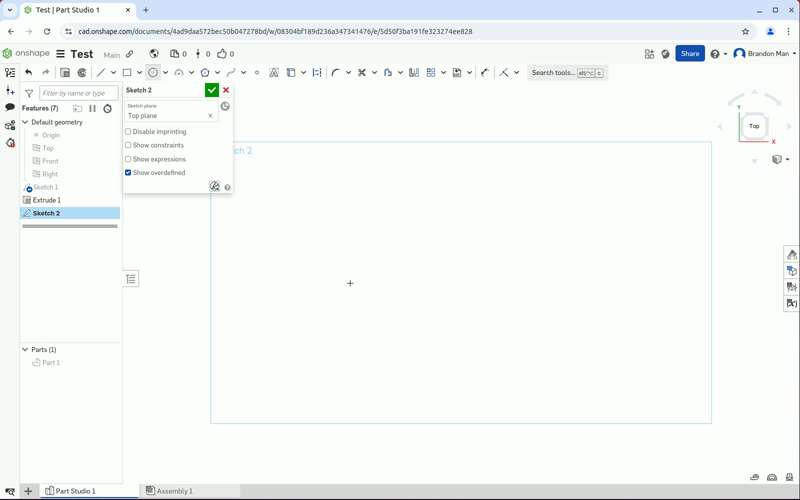
mouse_move(351, 282)
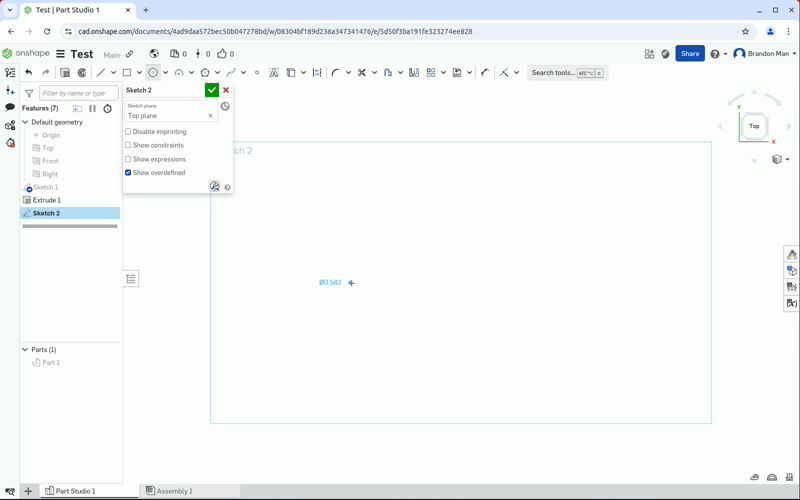
scroll(6)
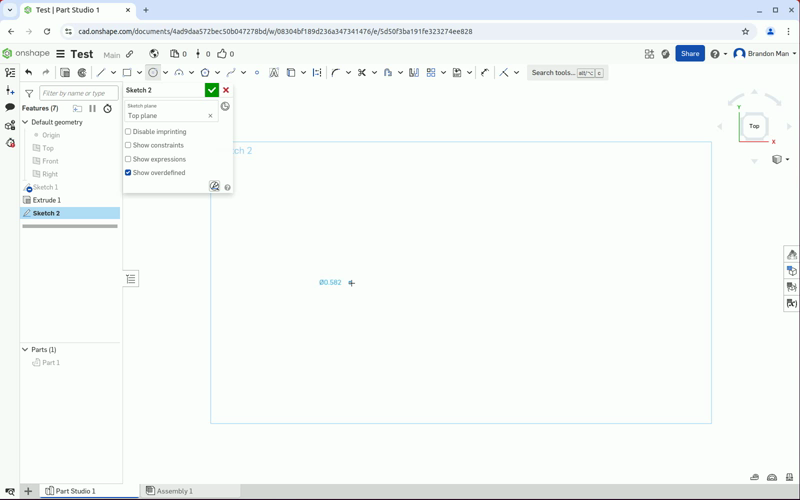
scroll(6)
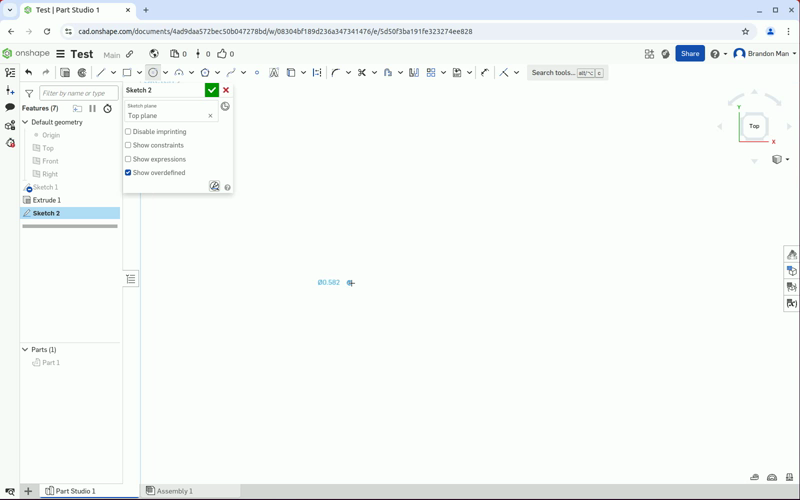
scroll(6)
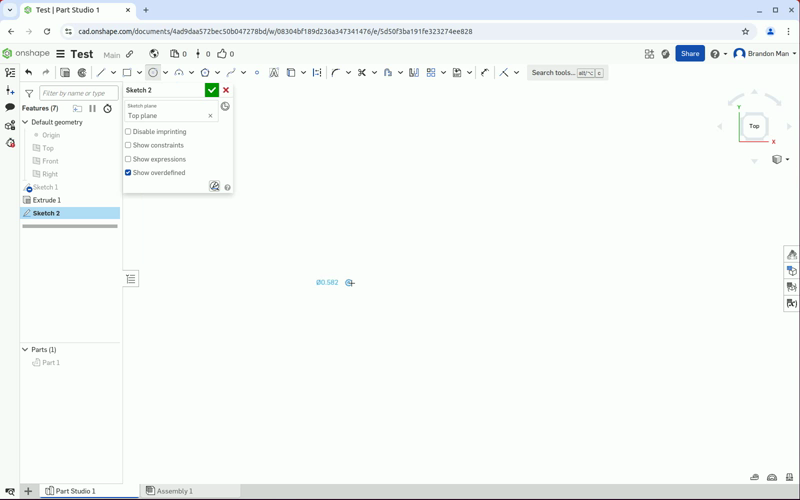
scroll(6)
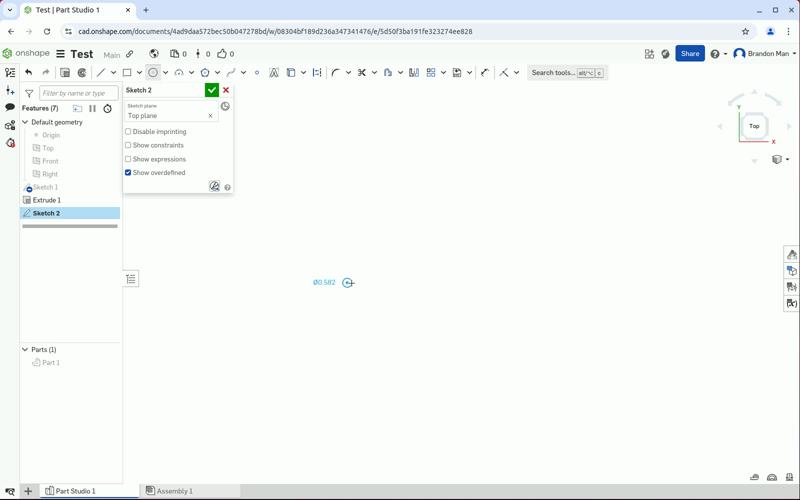
scroll(6)
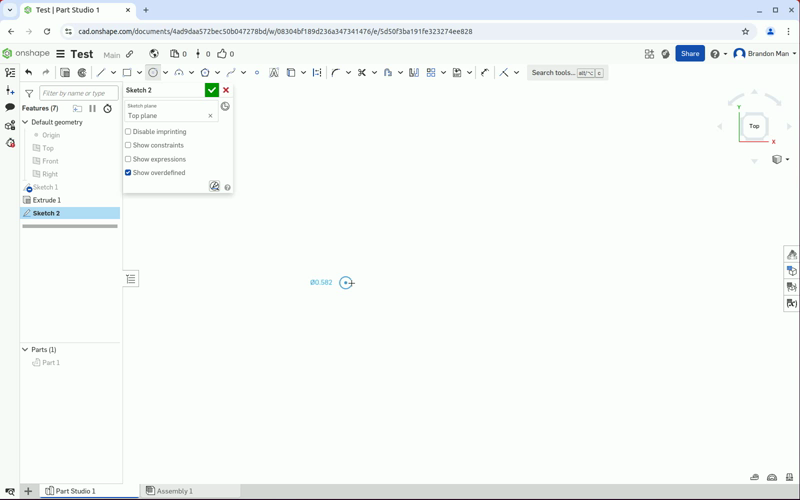
scroll(6)
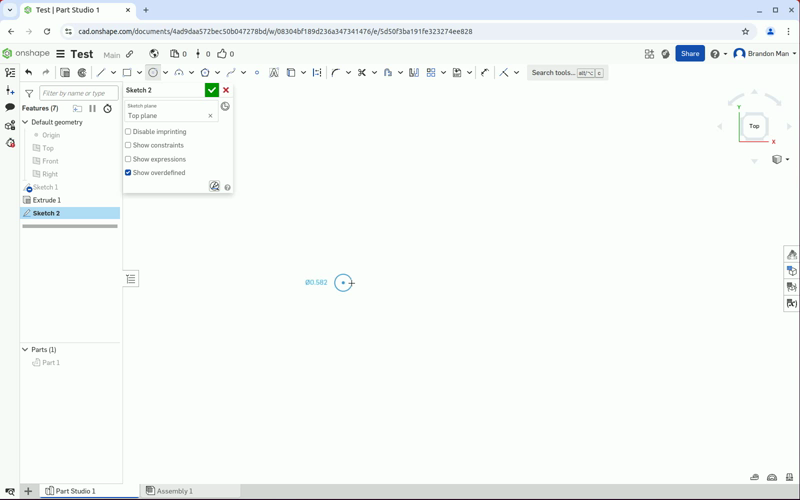
scroll(6)
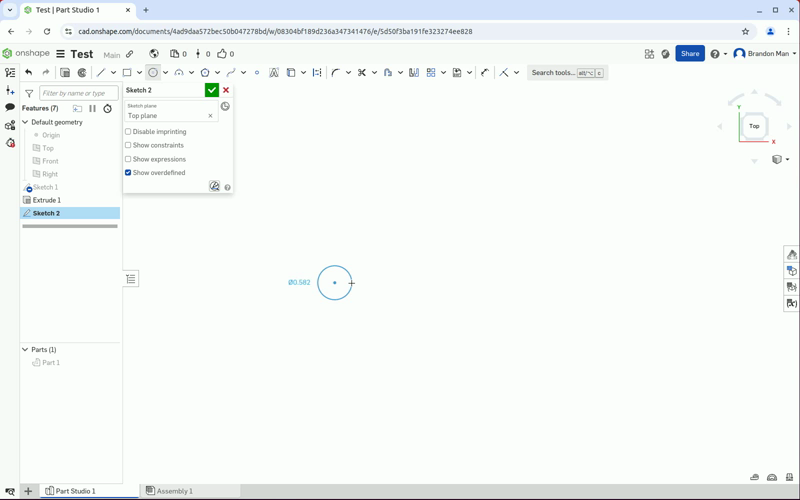
click(351, 282)
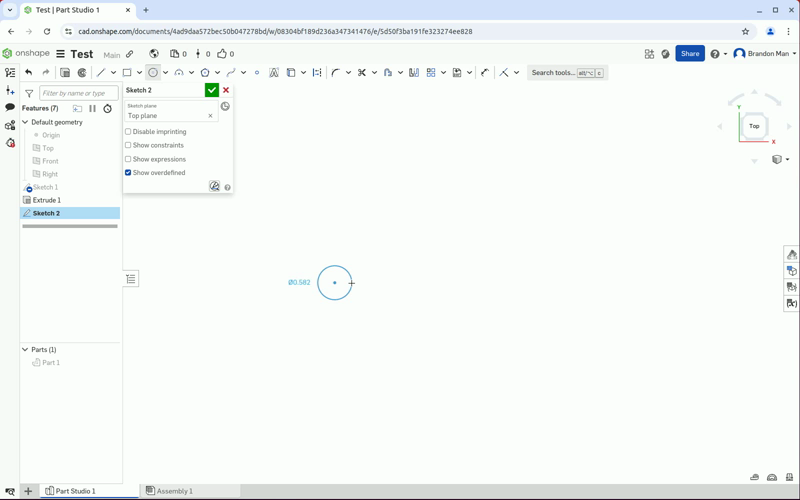
scroll(-6)
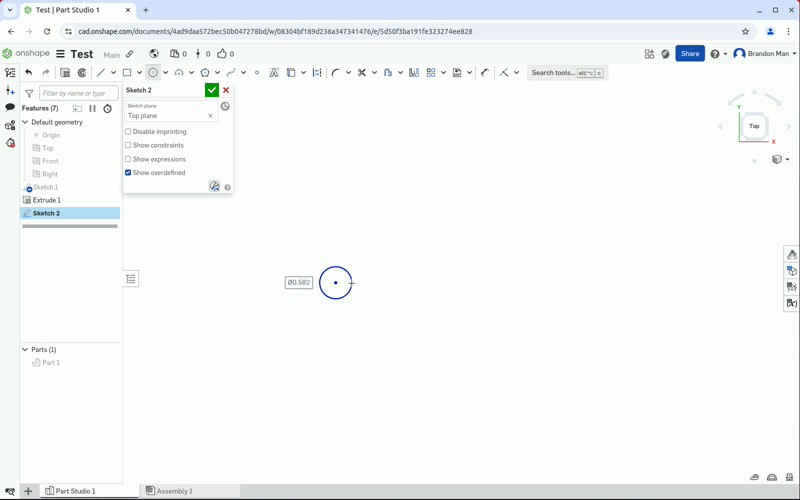
scroll(-6)
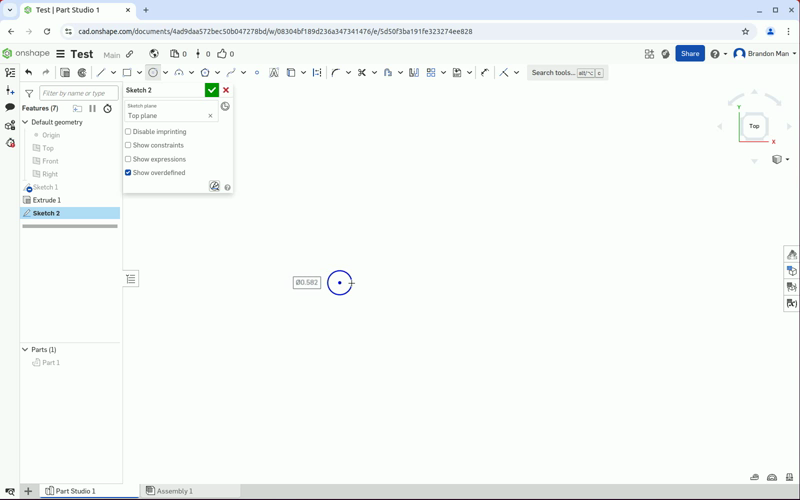
scroll(-6)
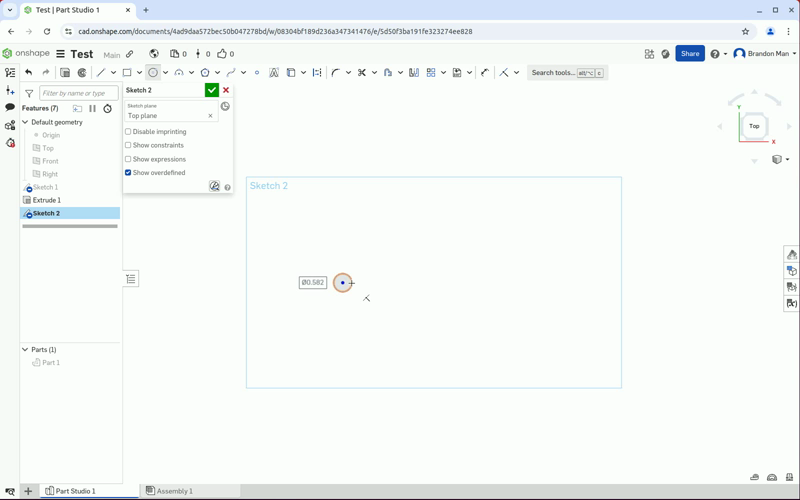
scroll(-6)
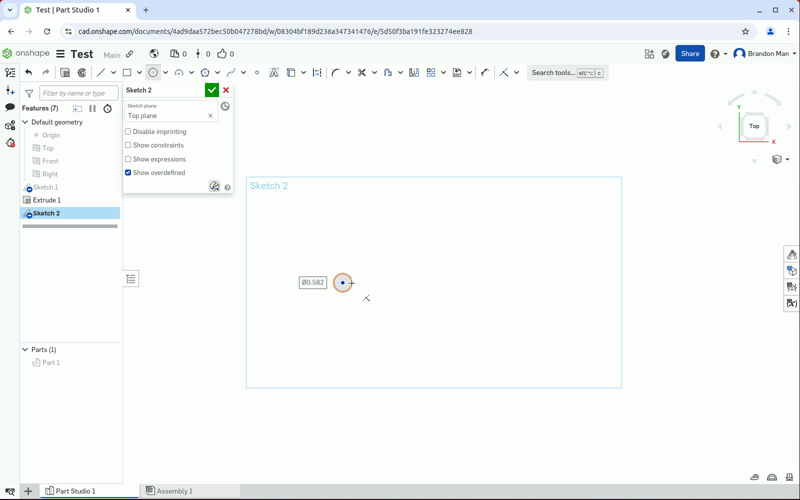
scroll(-6)
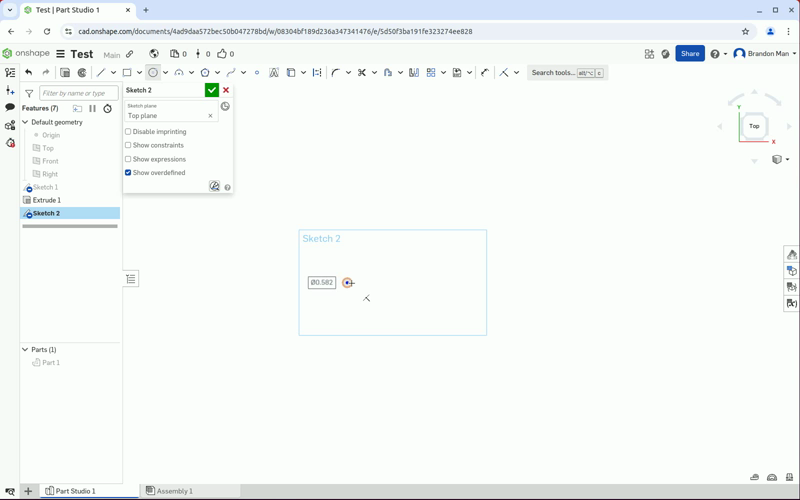
scroll(-6)
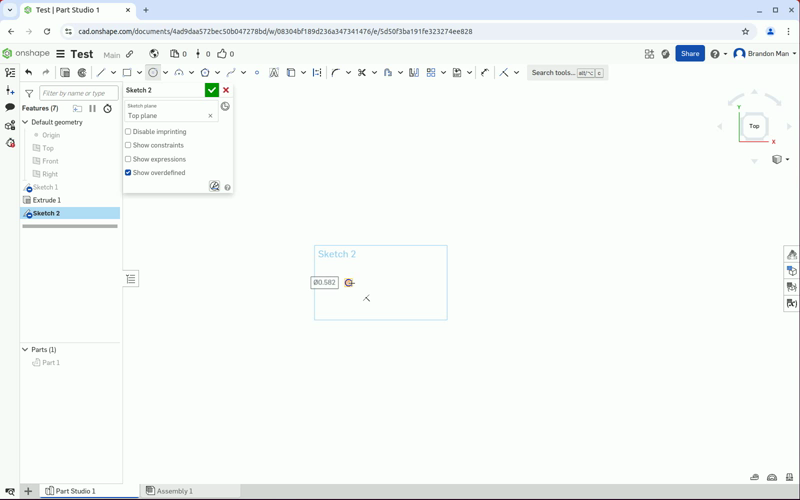
scroll(-6)
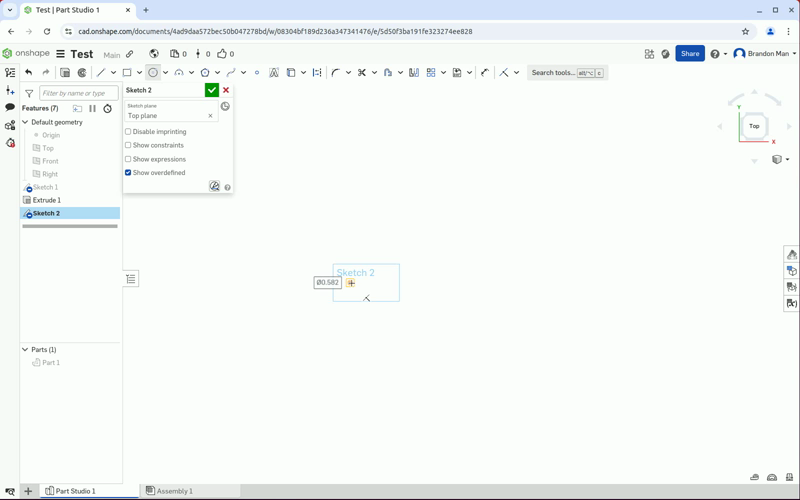
key(esc)
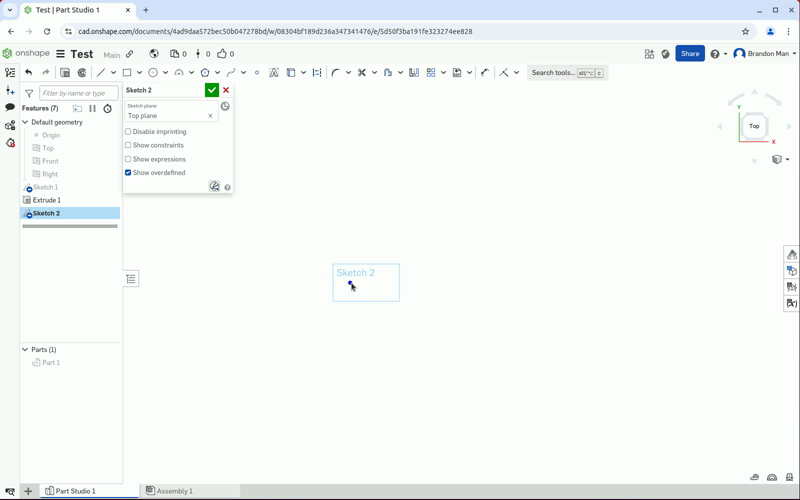
mouse_move(349, 281)
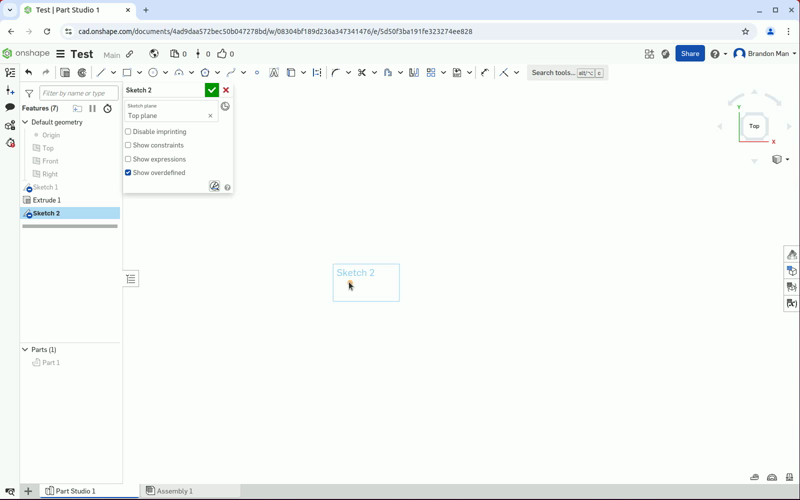
scroll(6)
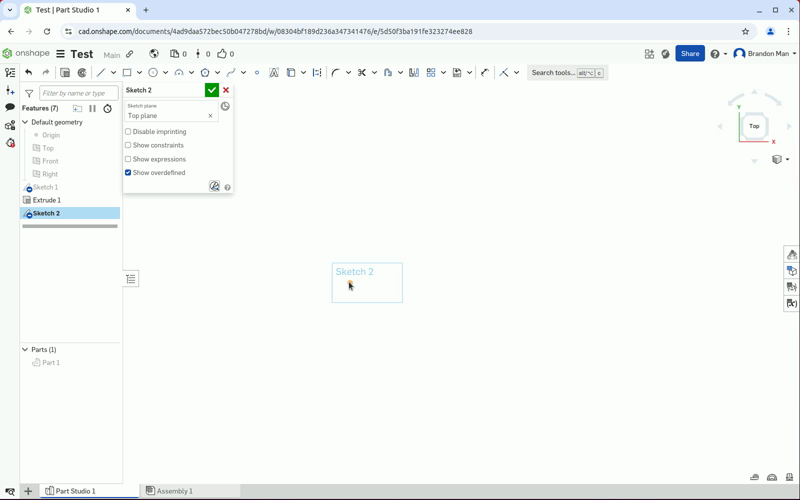
scroll(6)
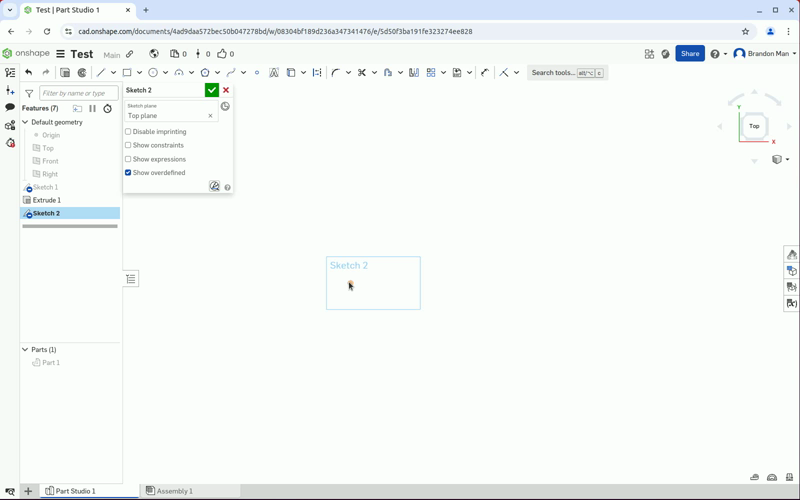
scroll(6)
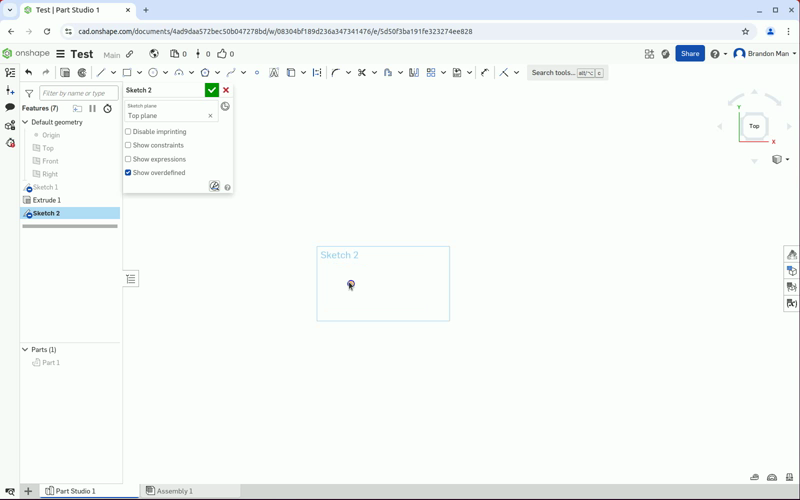
scroll(6)
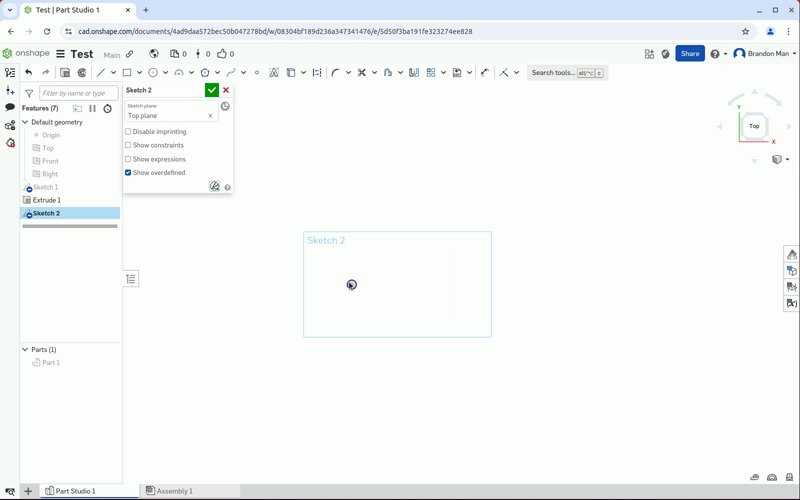
scroll(6)
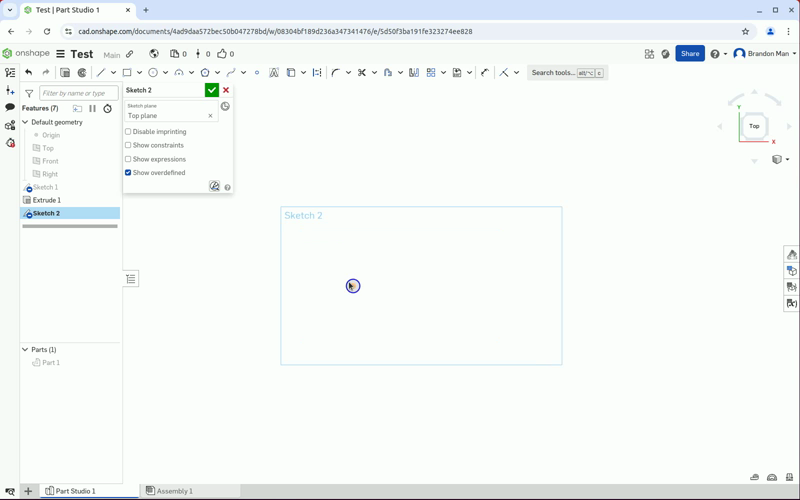
scroll(6)
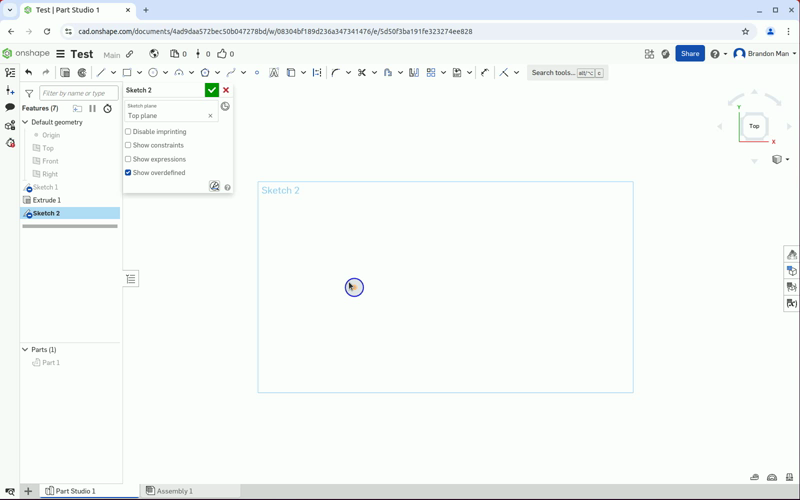
scroll(6)
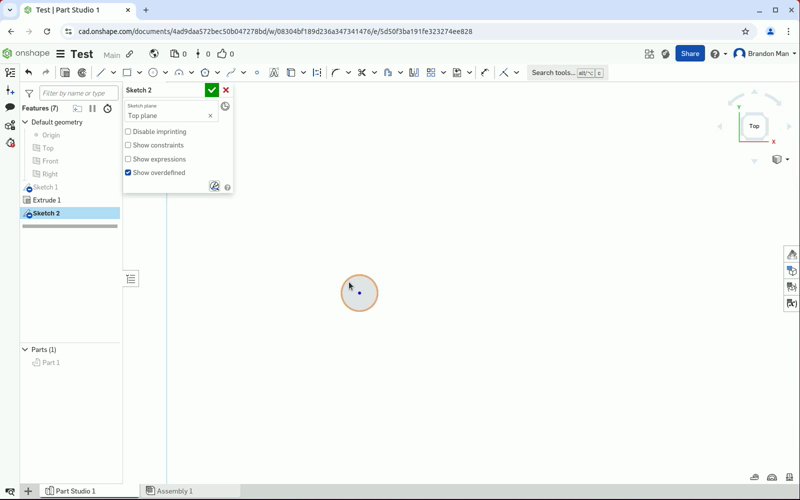
click(349, 281)
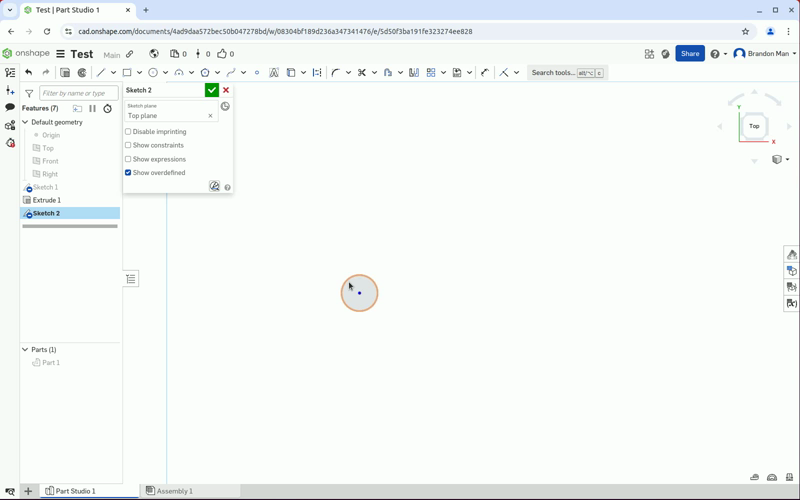
scroll(-6)
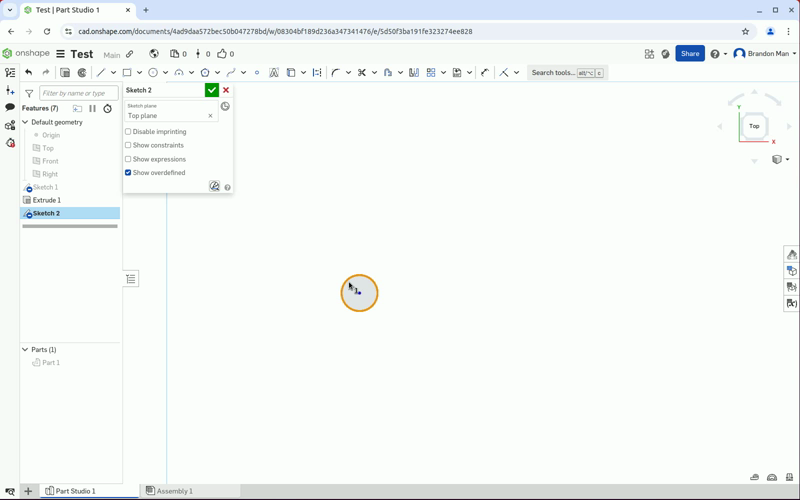
scroll(-6)
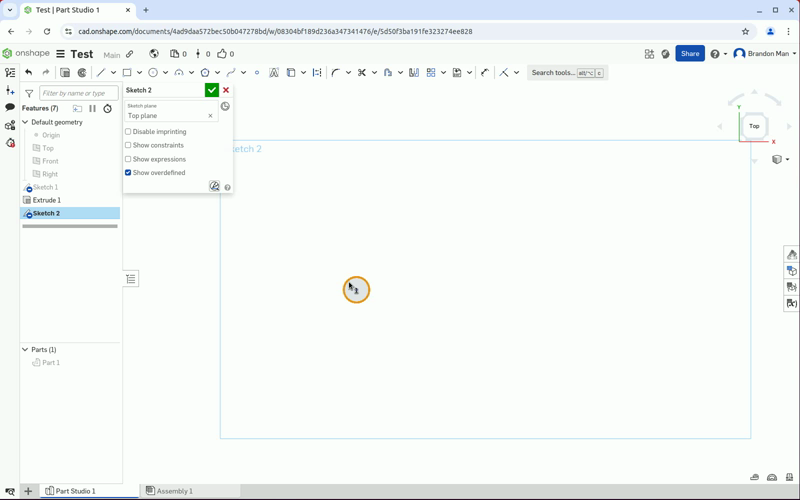
scroll(-6)
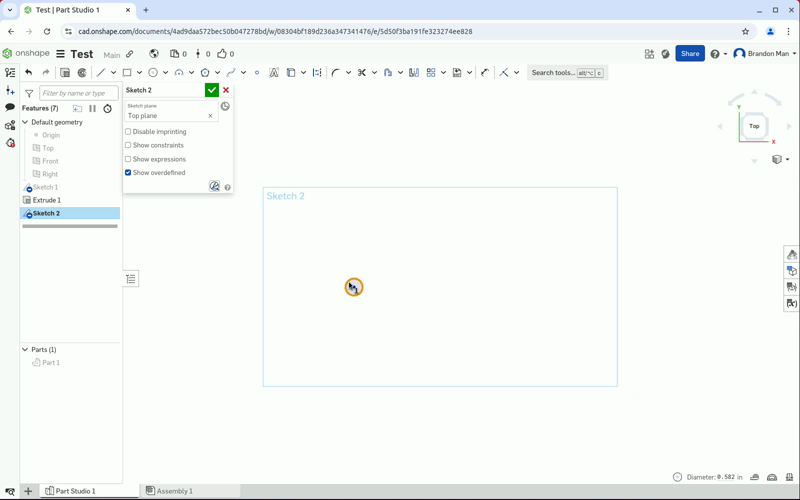
scroll(-6)
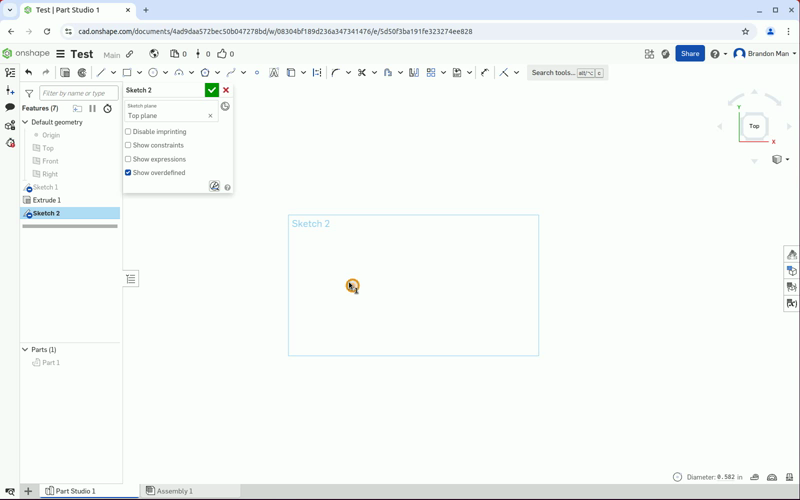
scroll(-6)
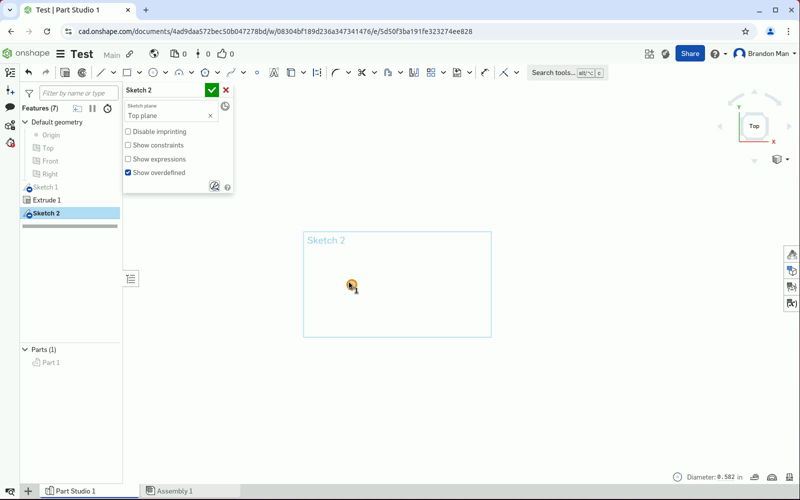
scroll(-6)
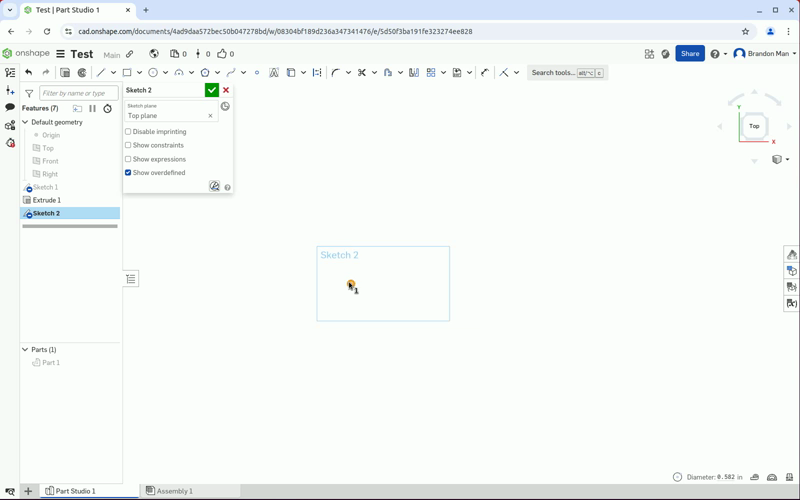
scroll(-6)
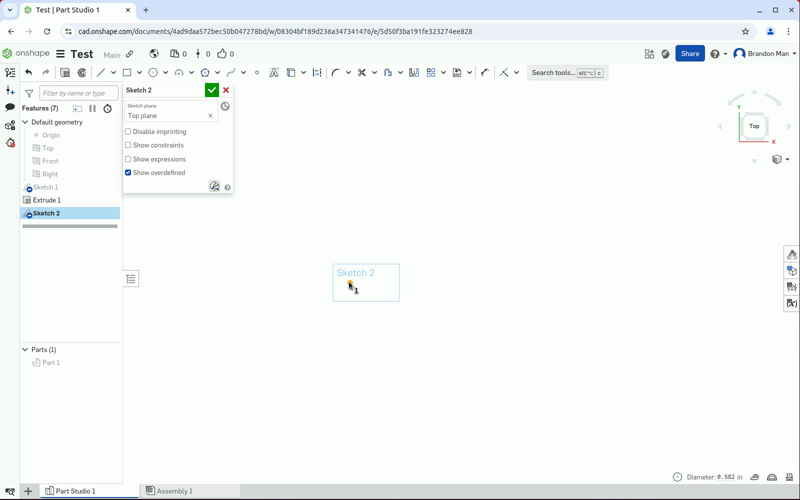
mouse_move(73, 352)
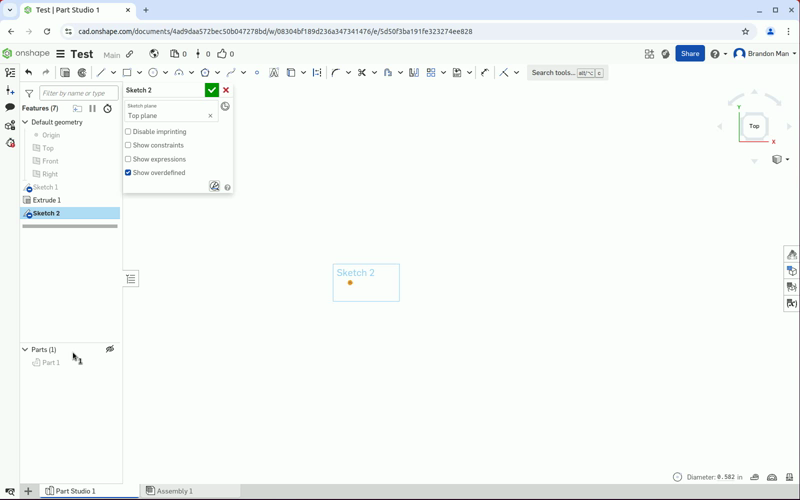
key(shift+y)
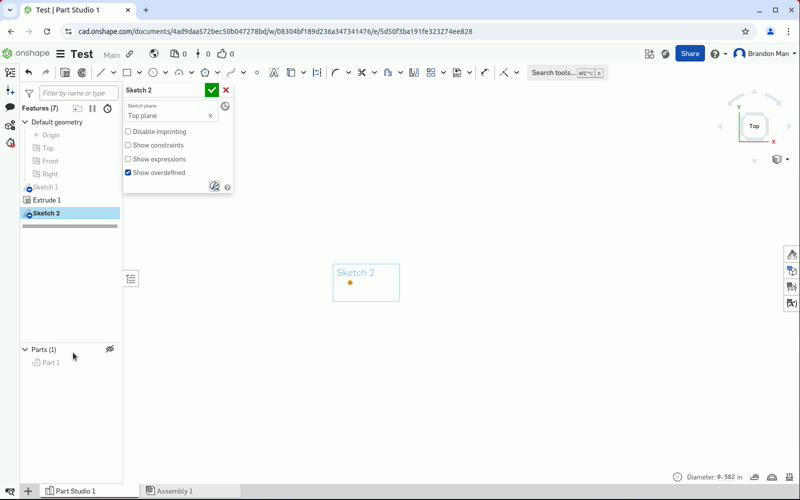
key(shift+e)
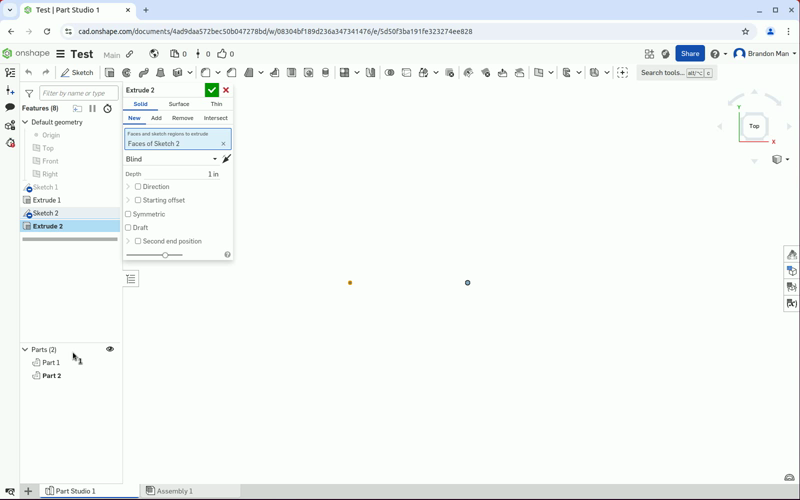
mouse_move(143, 106)
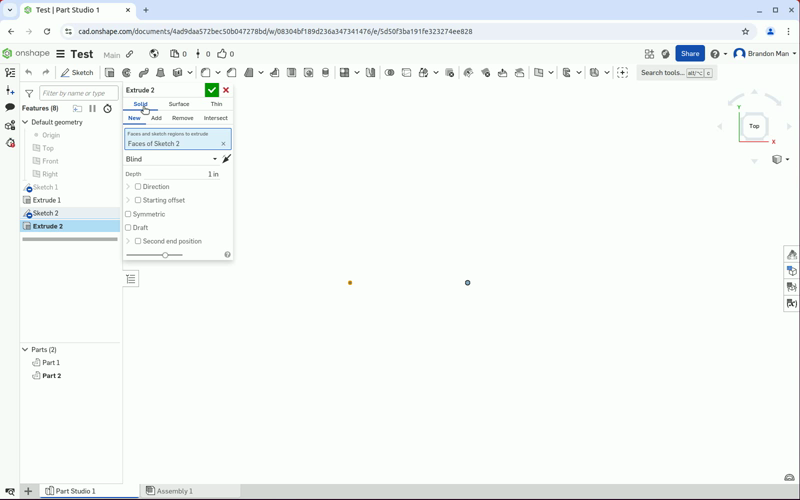
click(143, 106)
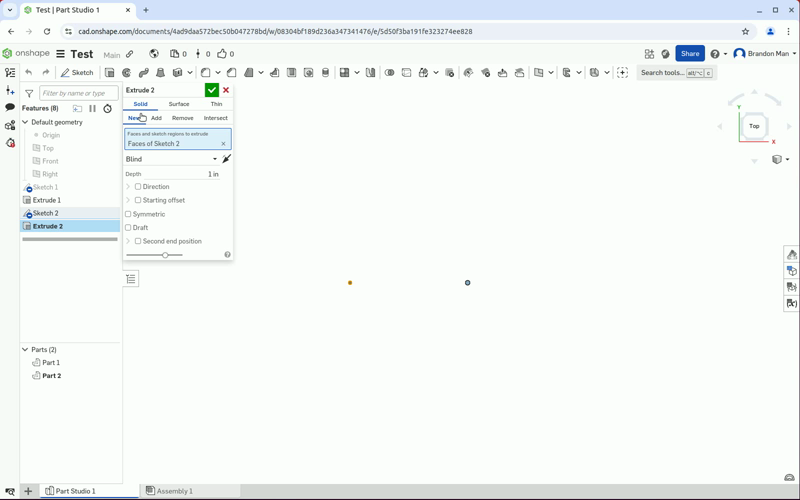
mouse_move(137, 120)
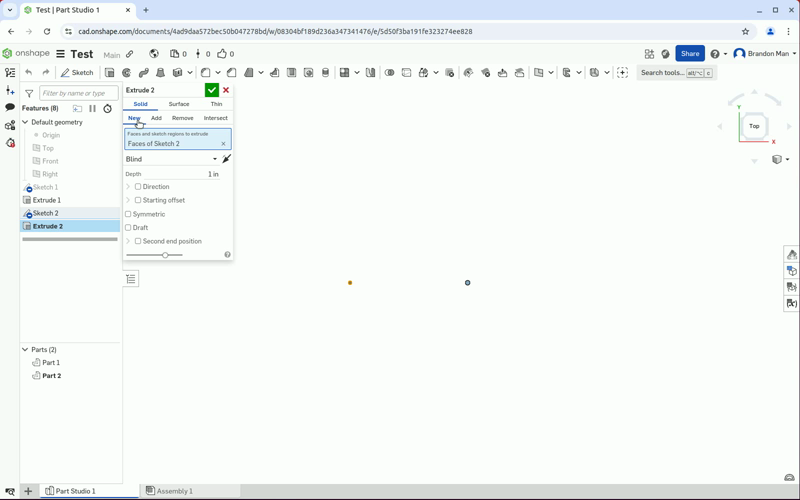
click(137, 120)
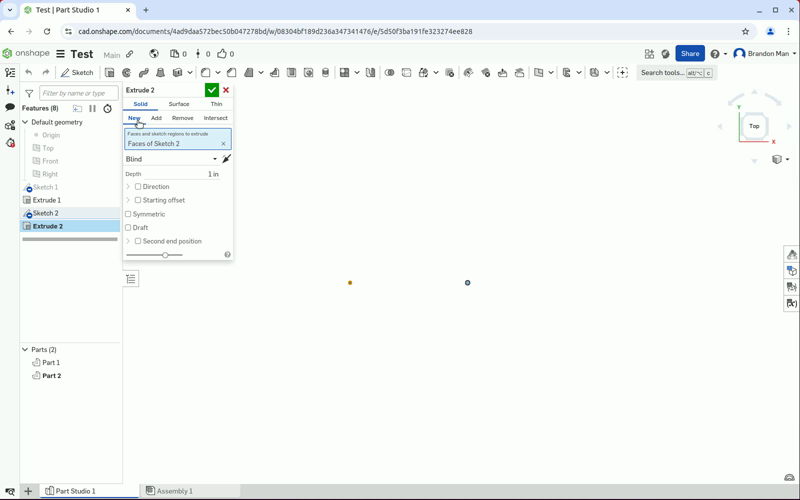
key(tab, 4)
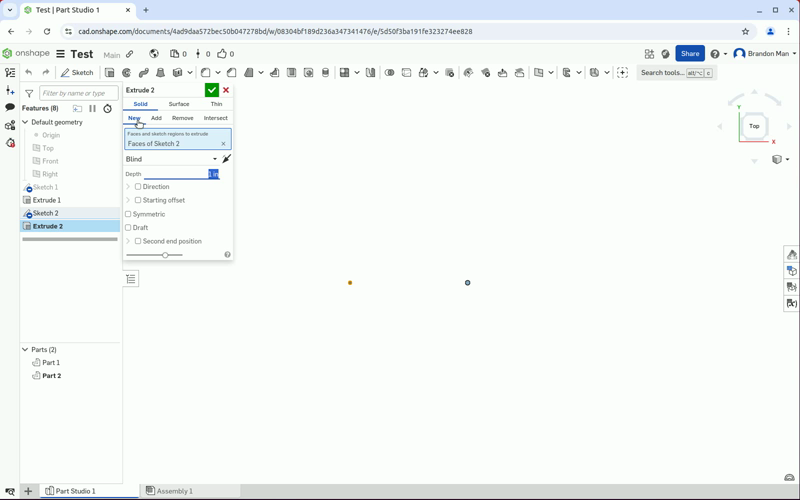
text(-19.979)
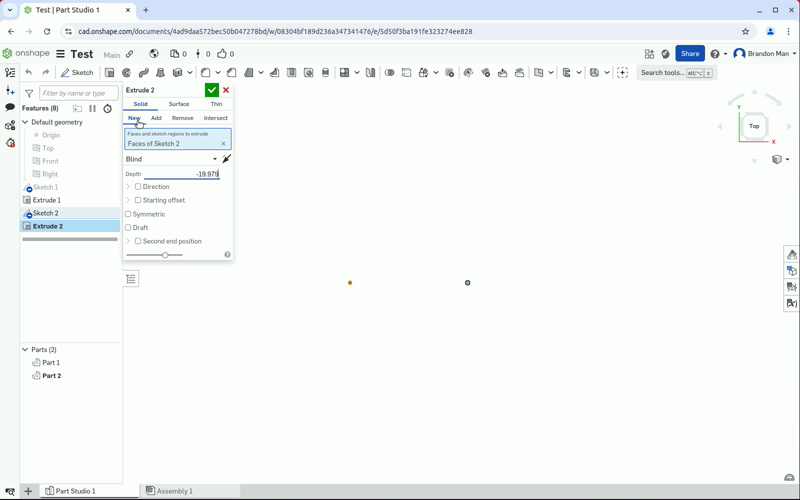
key(enter)
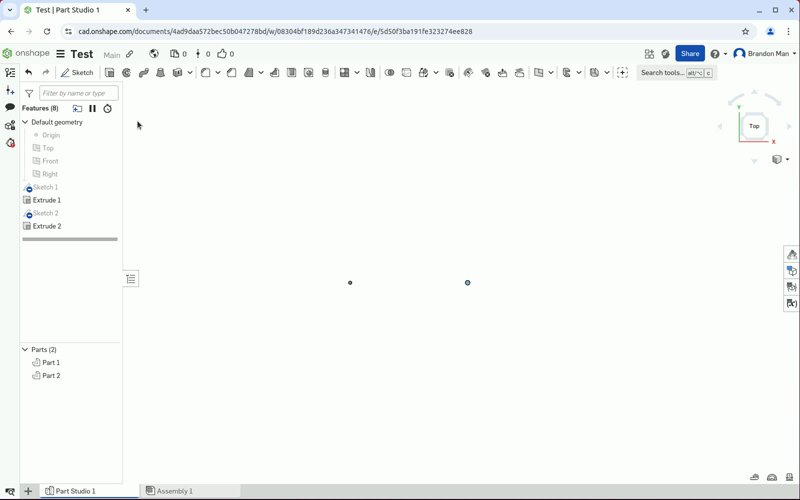
key(shift+h)
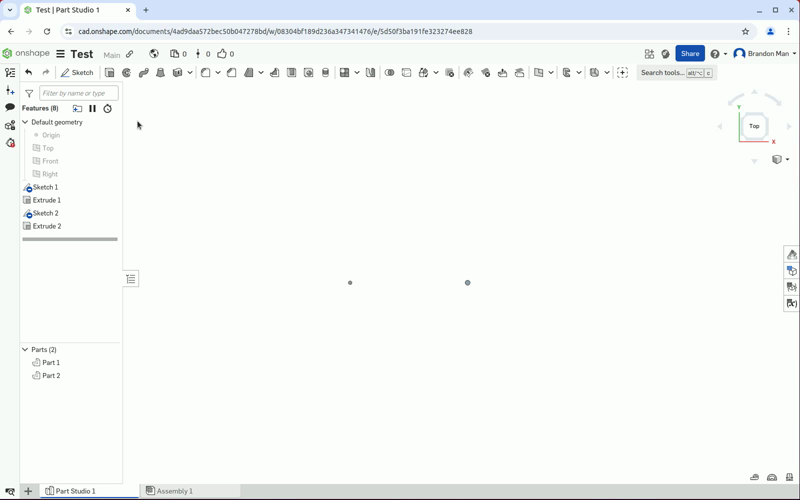
key(shift+h)
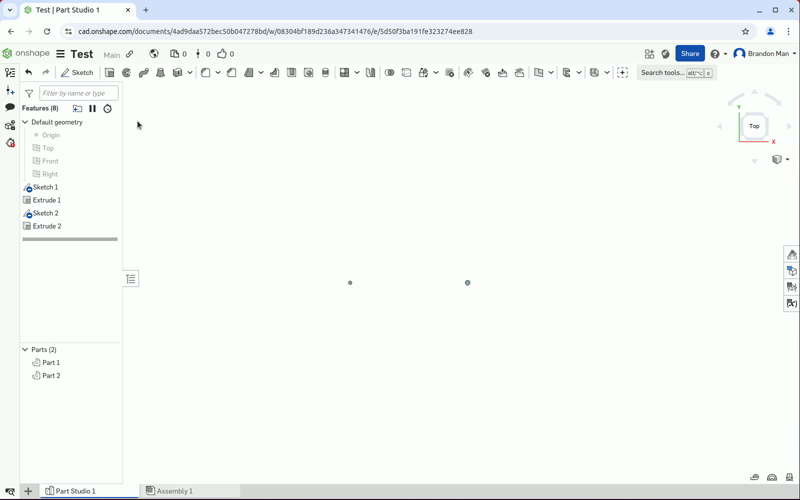
key(shift+7)
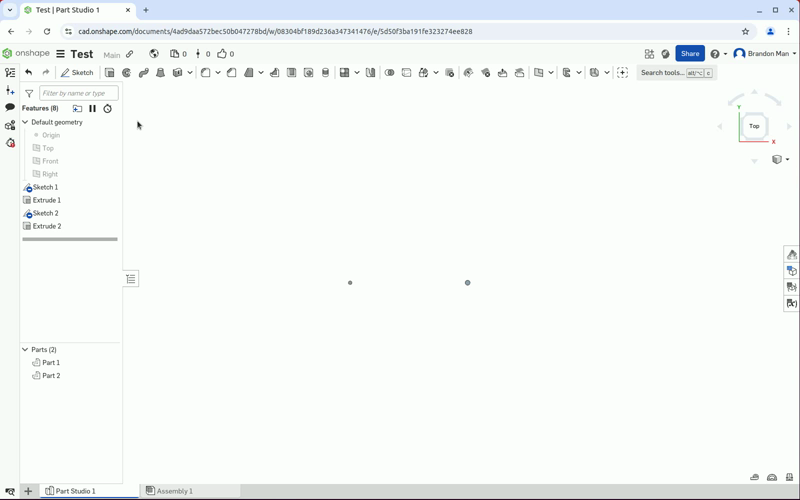
key(up, 3)
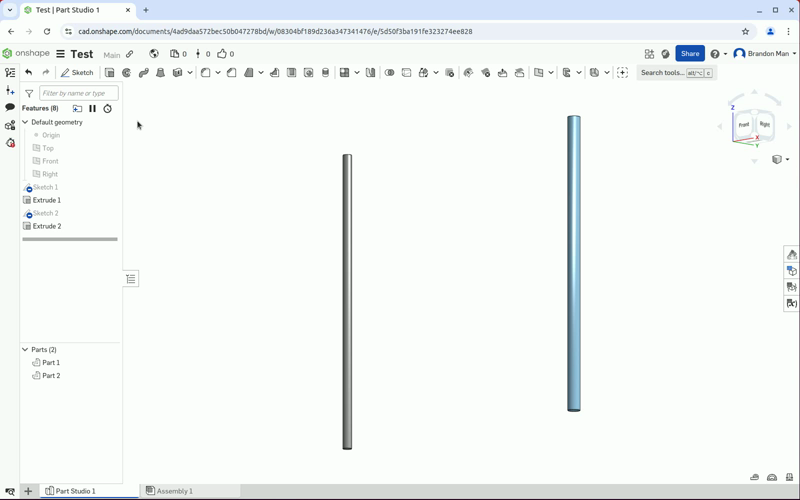
key(left, 3)
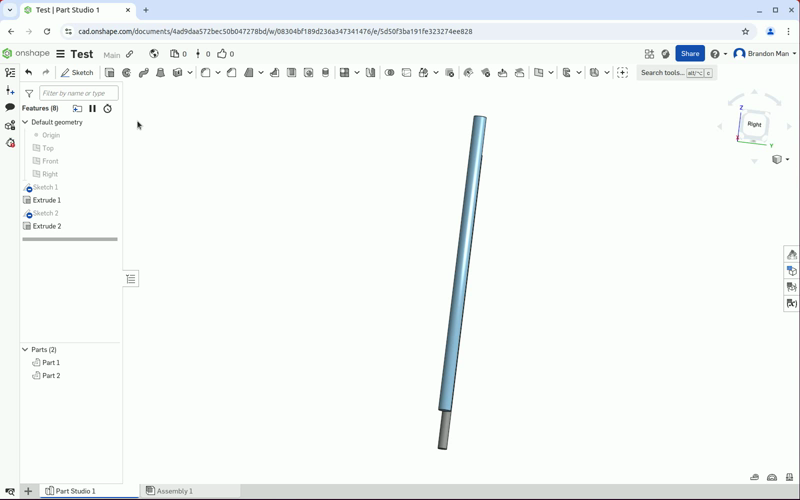
key(right, 3)
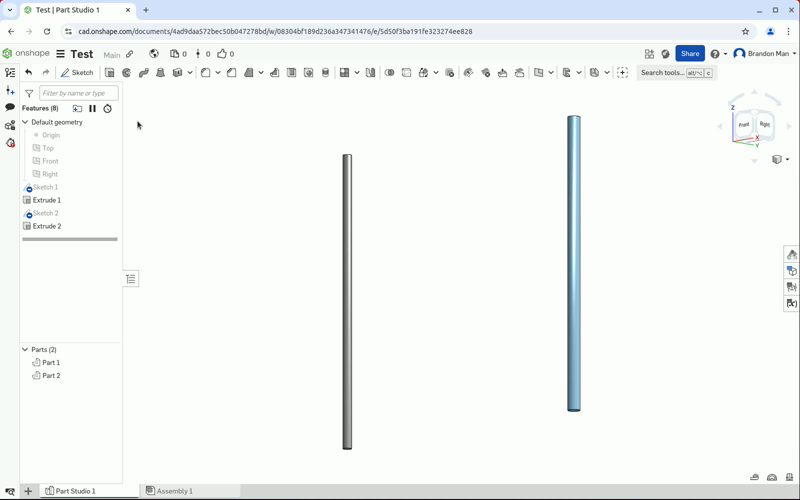
key(down, 3)
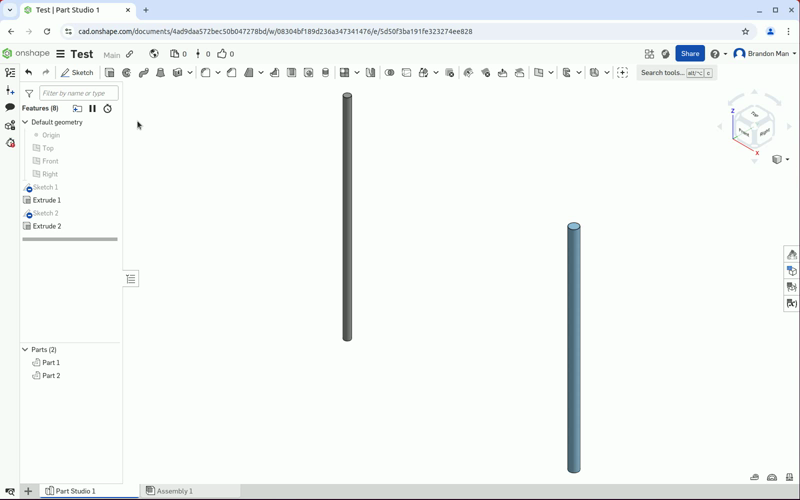
mouse_move(73, 189)
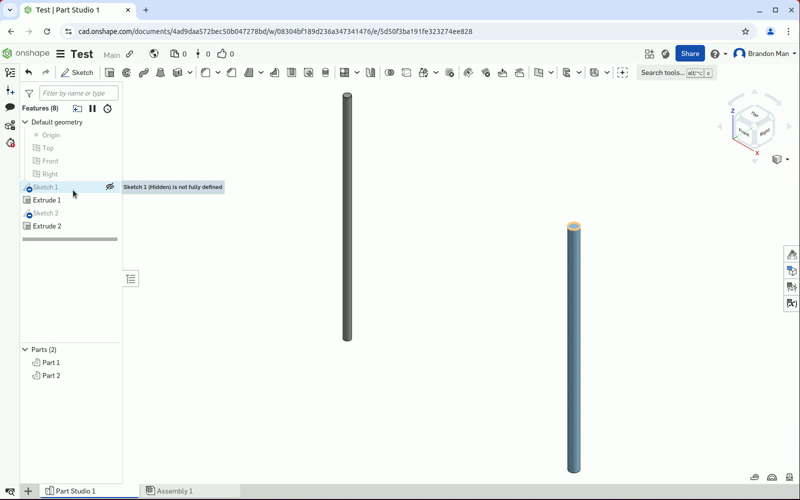
click(73, 189)